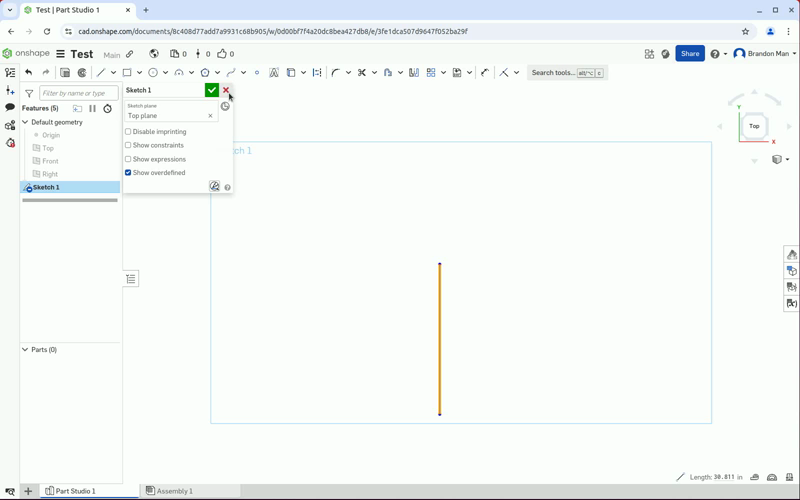
key(shift+h)
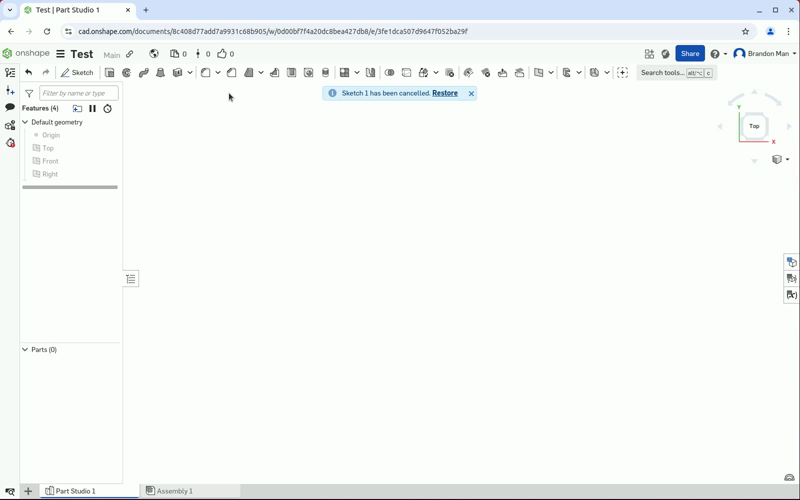
mouse_move(73, 352)
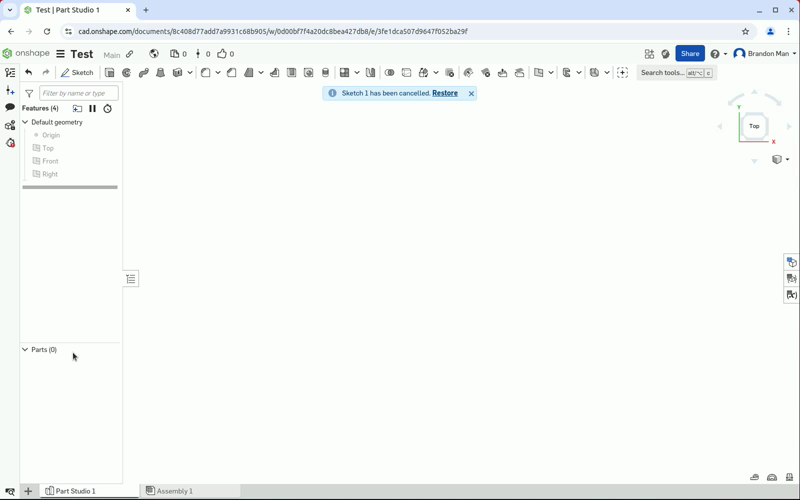
key(y)
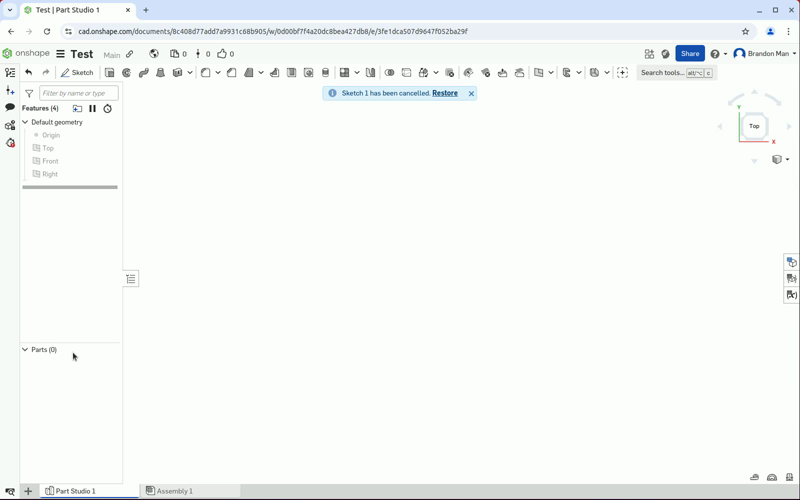
key(shift+p)
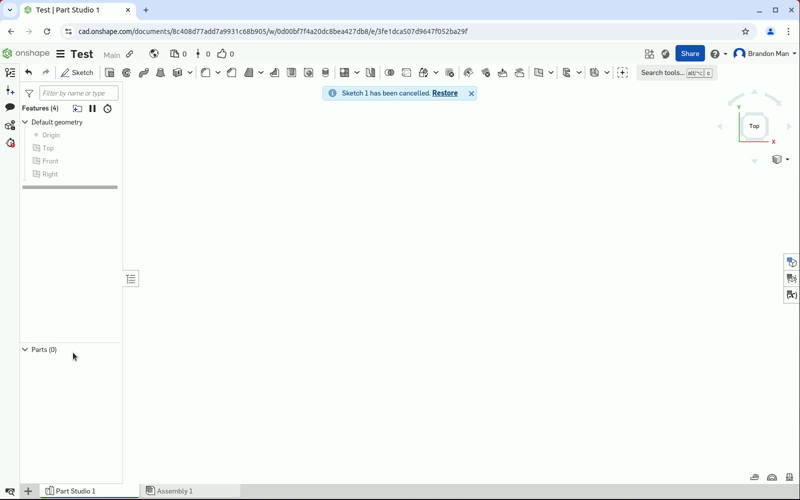
key(space)
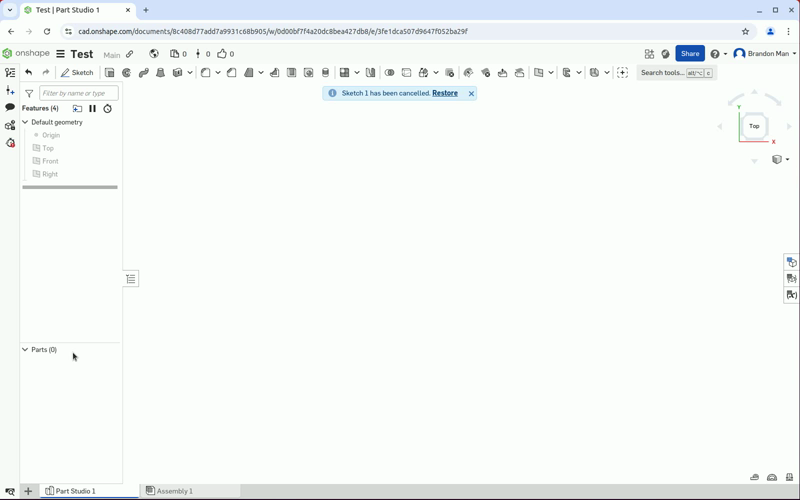
key_down(shift)
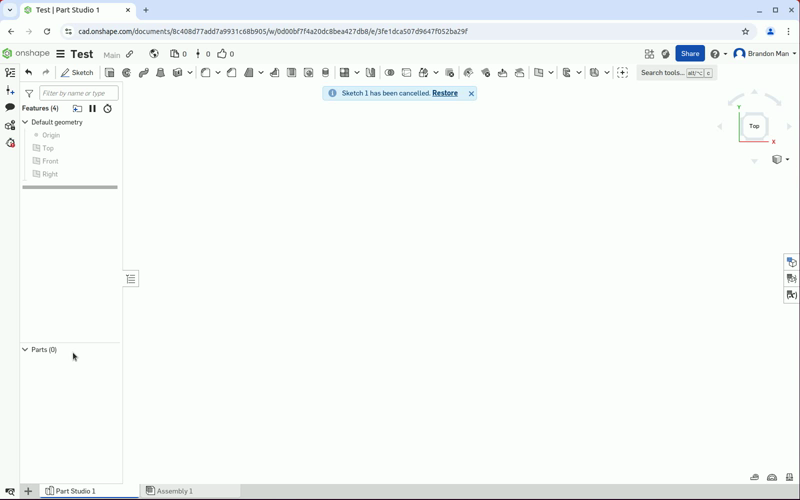
key(up)
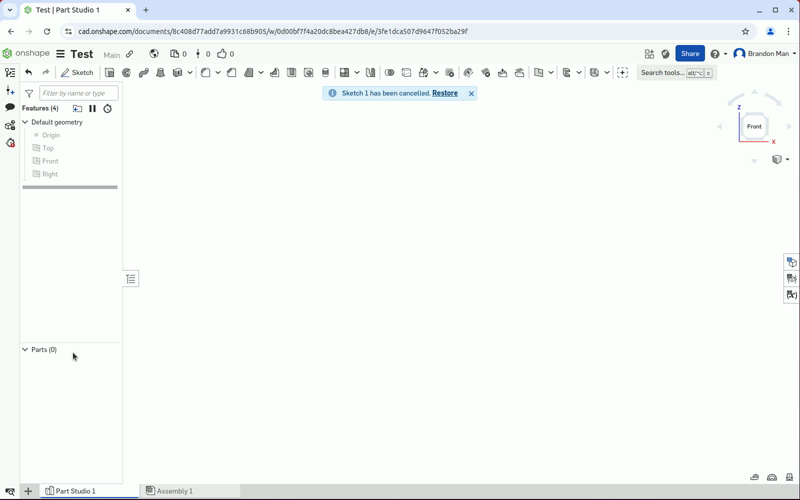
key_up(shift)
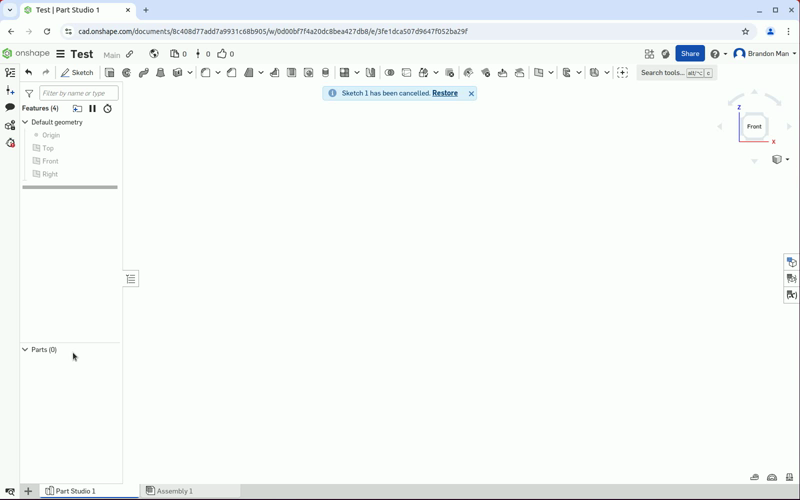
mouse_move(73, 352)
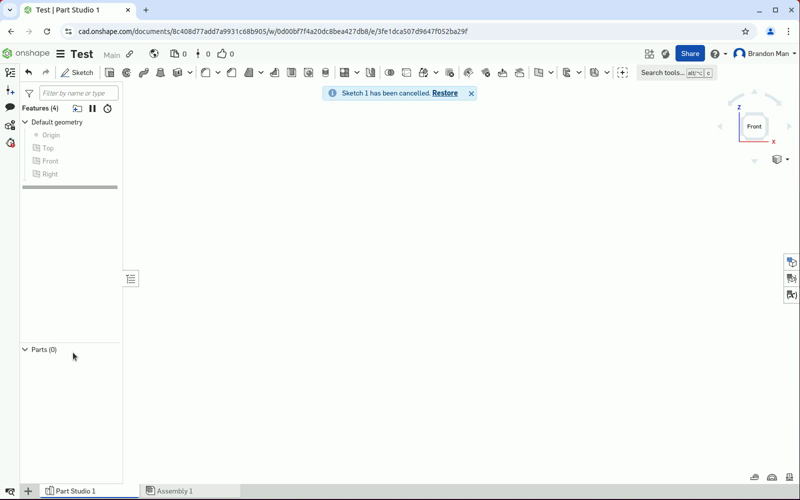
key(shift+y)
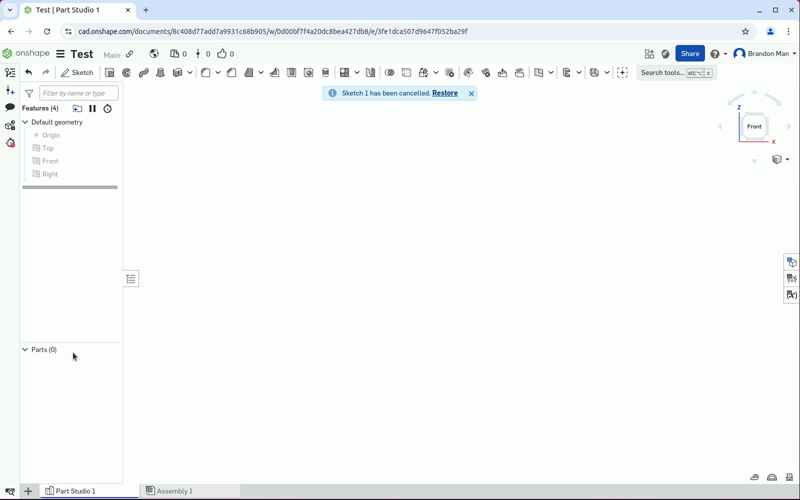
key(shift+s)
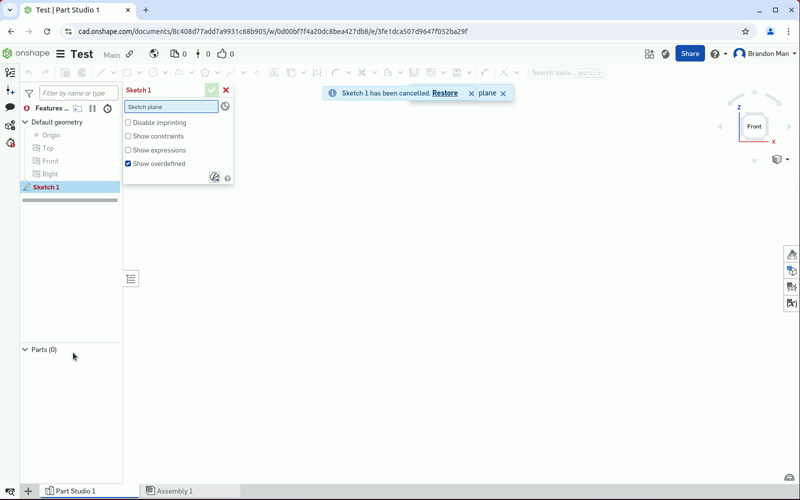
mouse_move(73, 163)
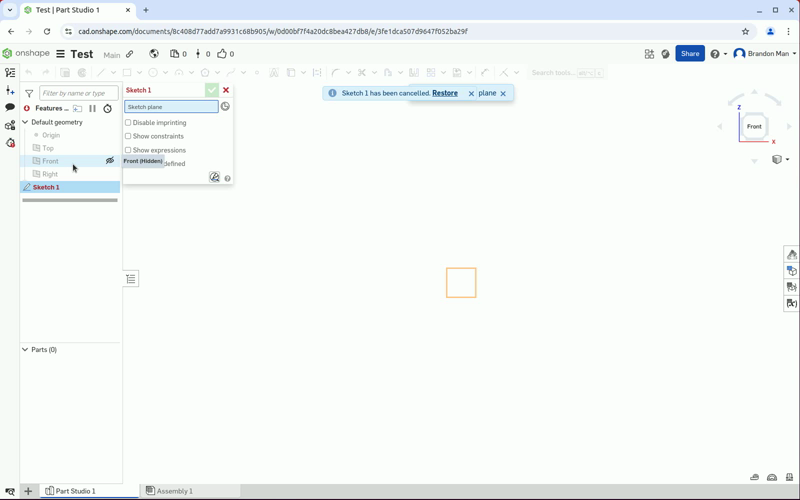
click(73, 163)
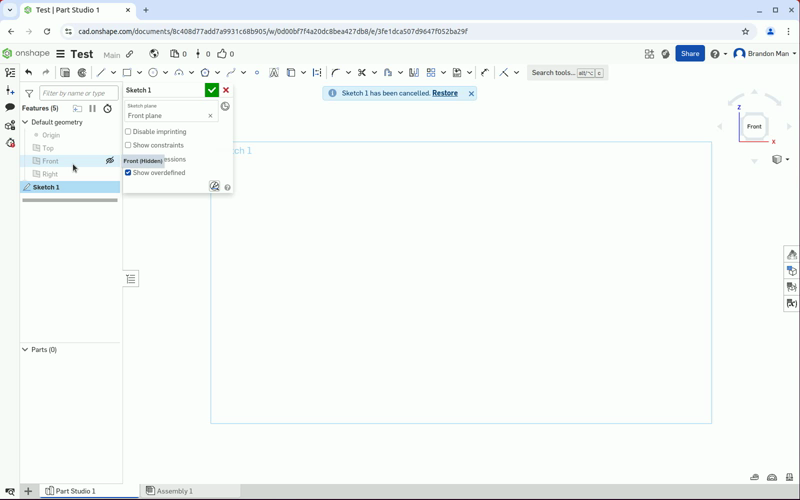
mouse_move(73, 352)
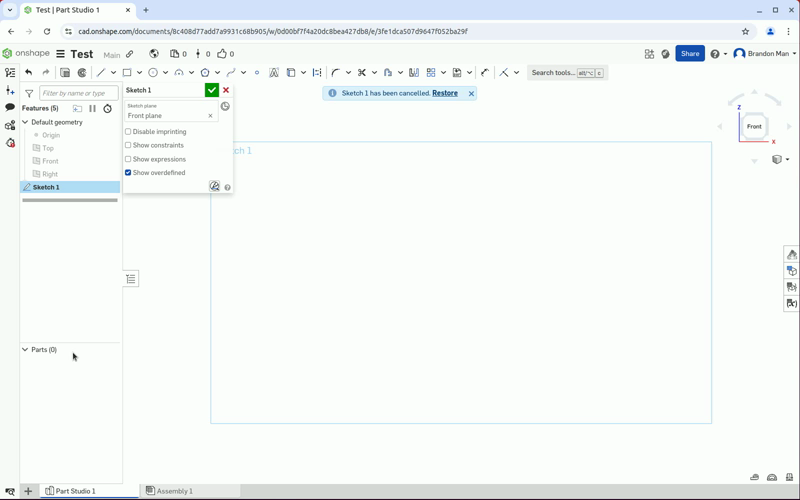
key(y)
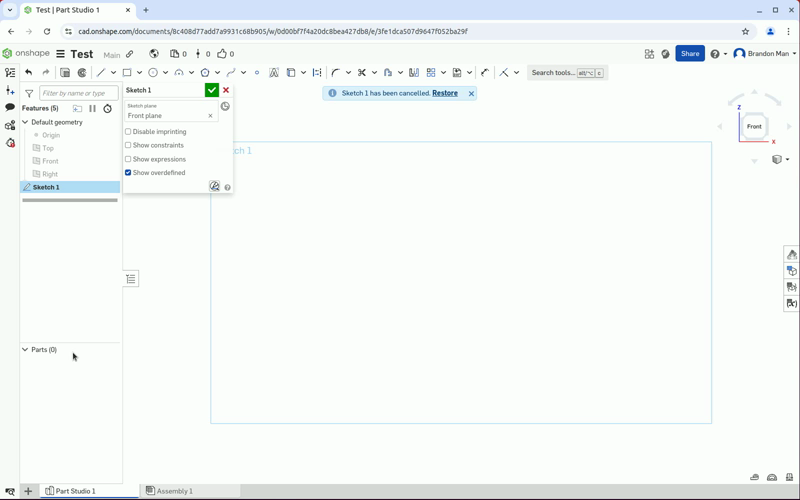
key(l)
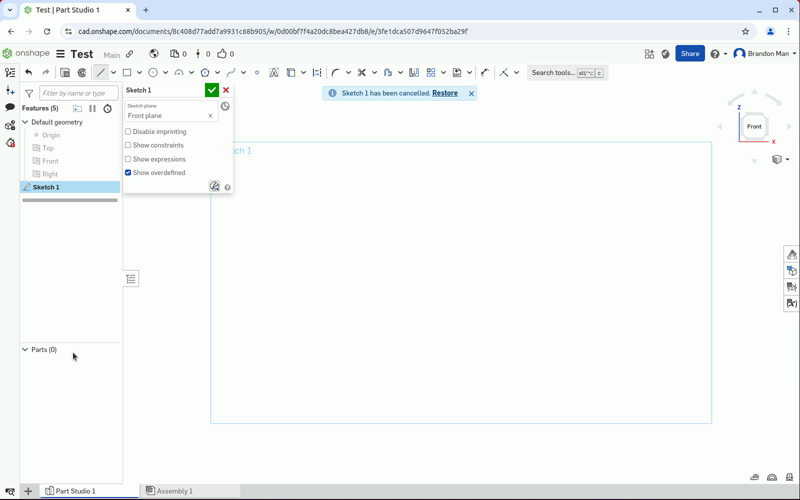
key_down(shift)
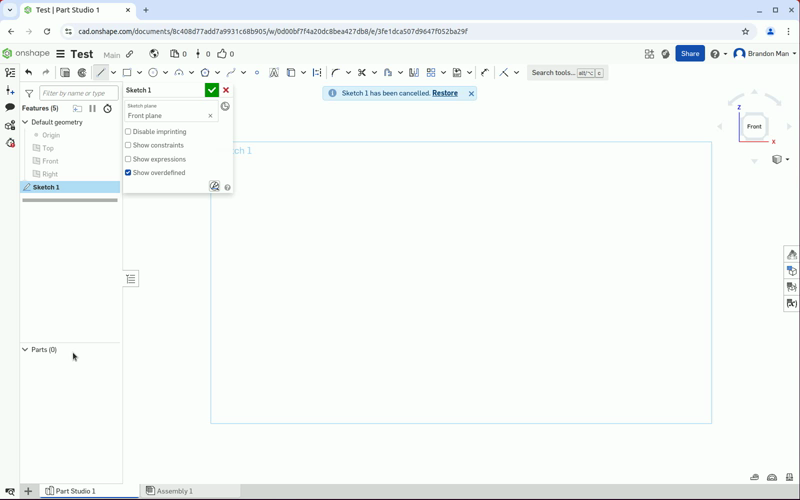
mouse_move(385, 327)
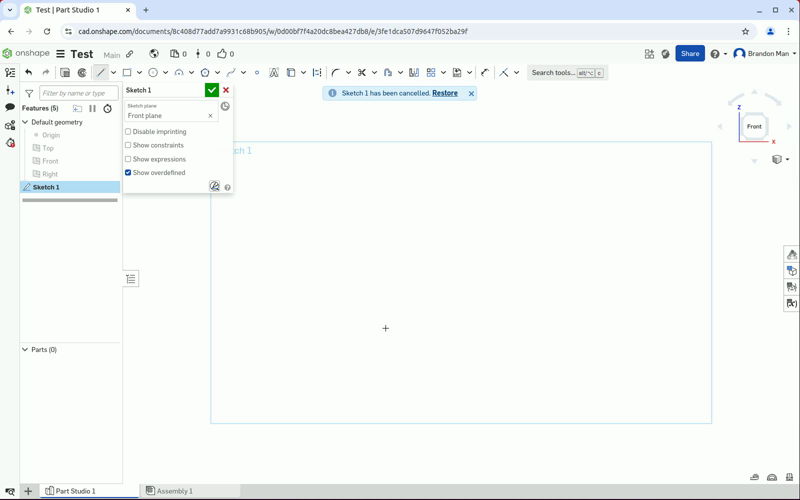
click(385, 327)
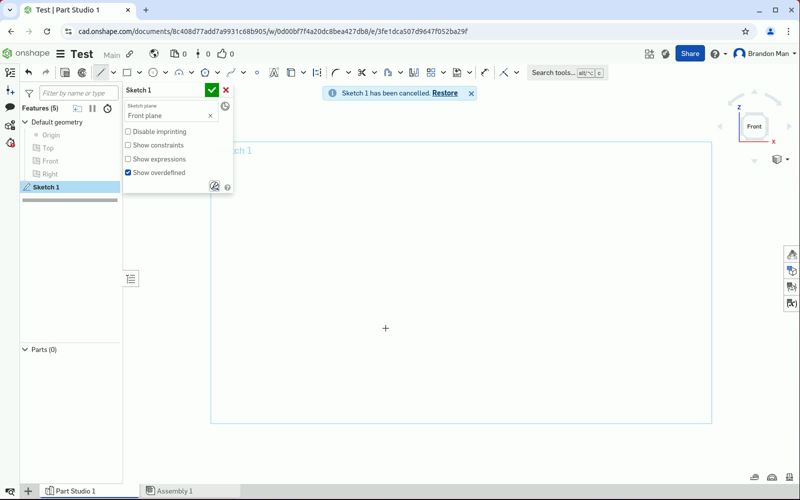
key_up(shift)
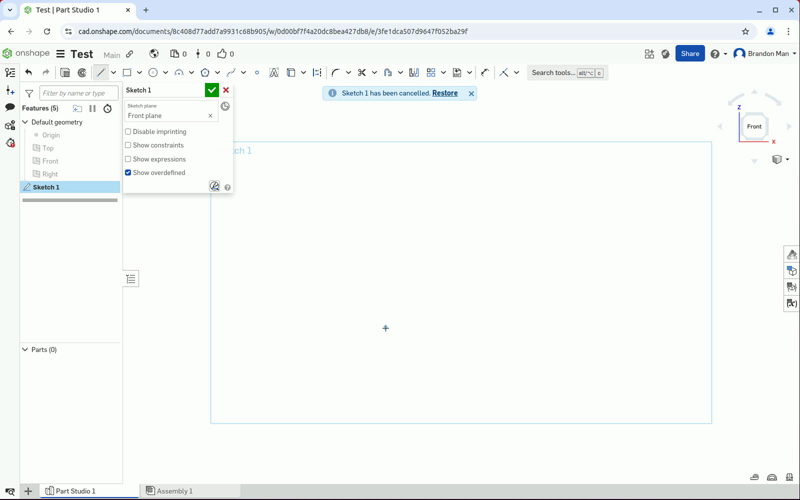
key_down(shift)
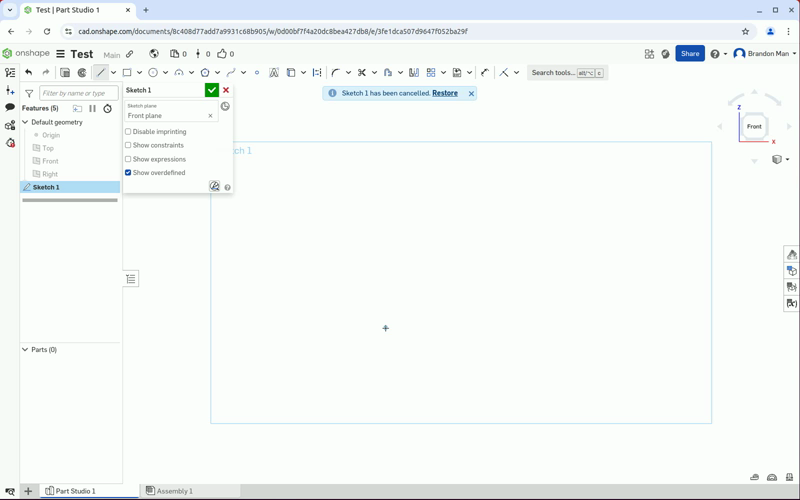
mouse_move(535, 327)
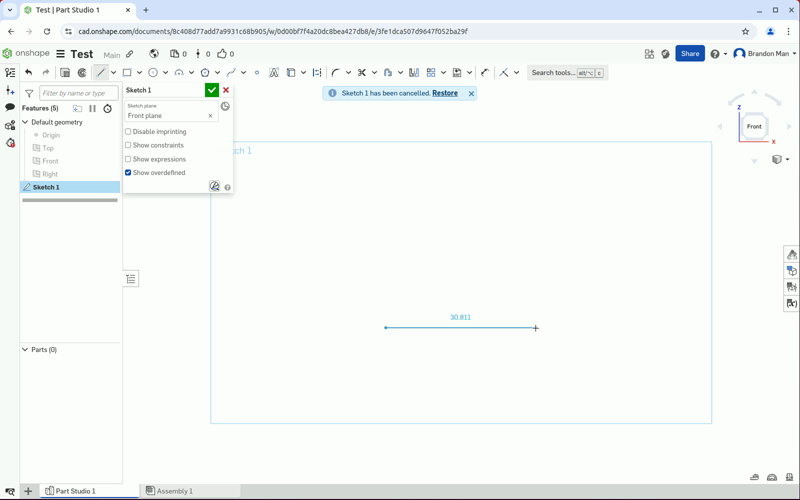
click(535, 327)
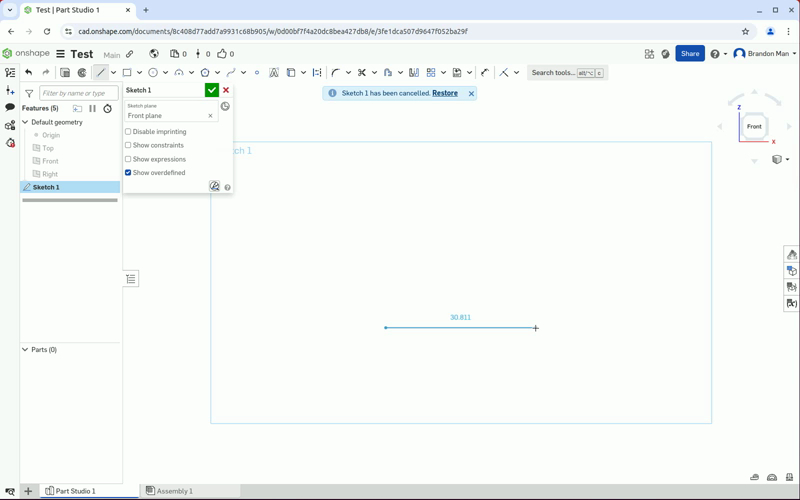
key_up(shift)
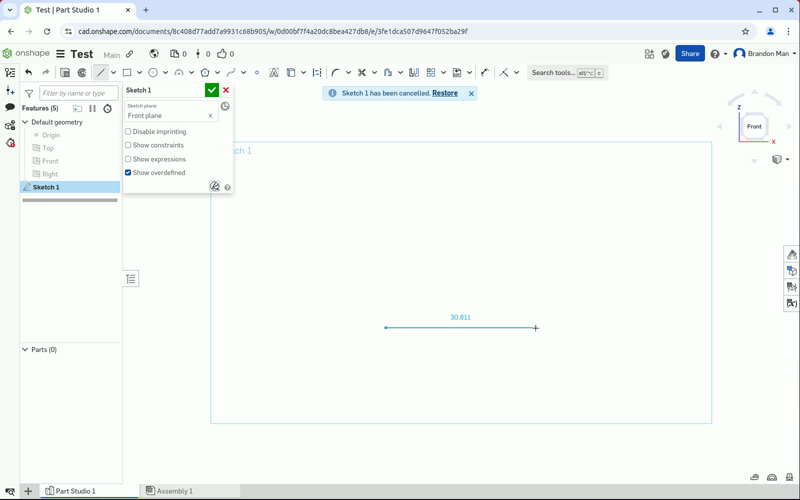
key_down(shift)
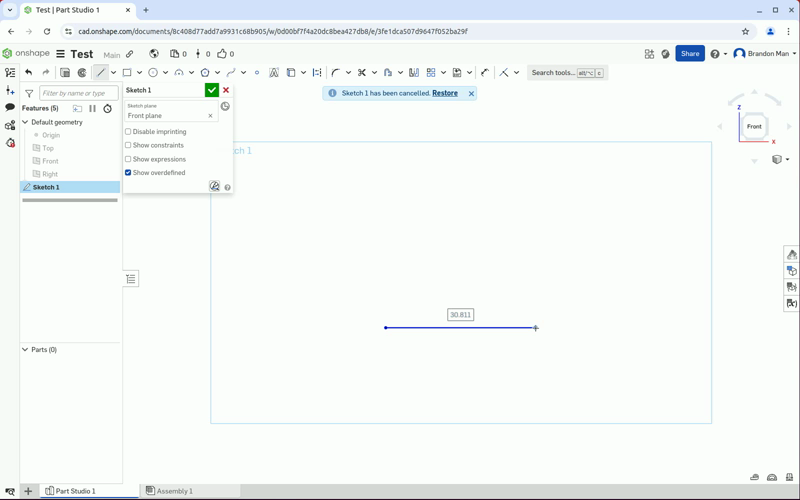
mouse_move(535, 237)
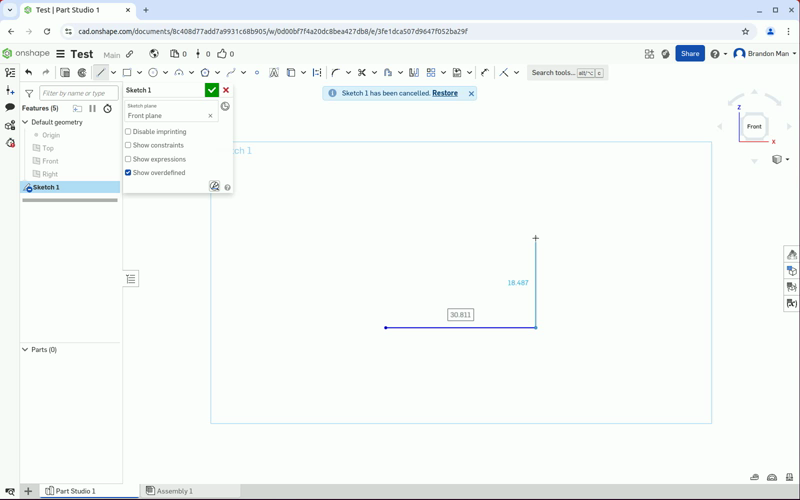
click(535, 237)
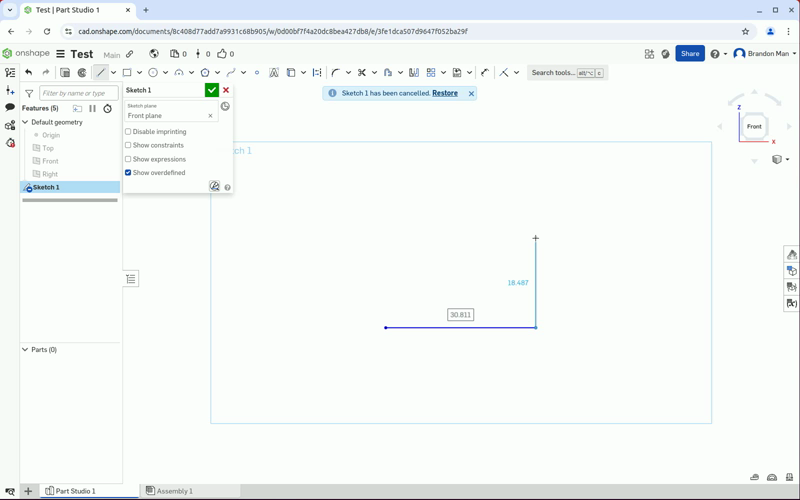
key_up(shift)
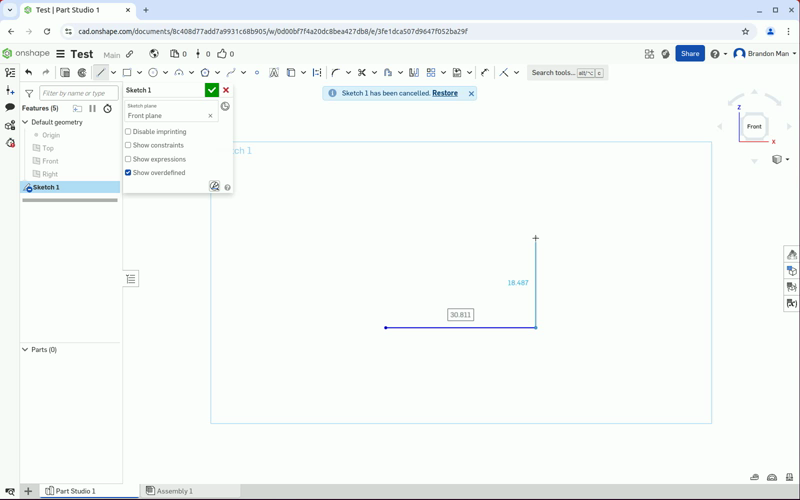
key_down(shift)
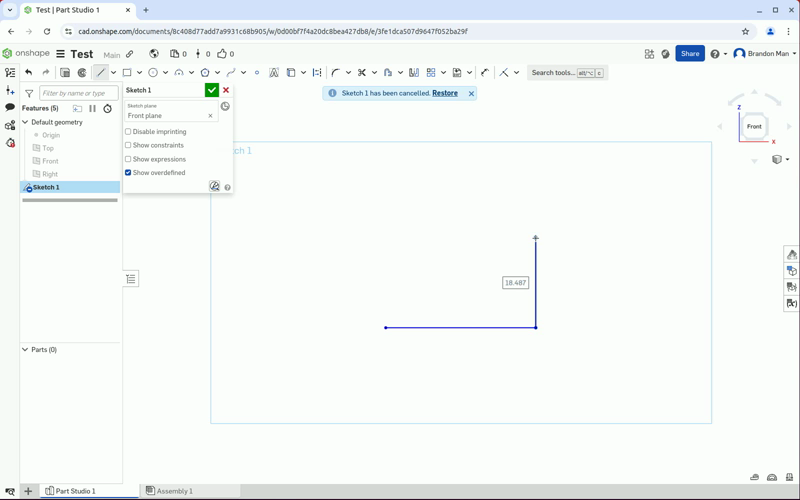
mouse_move(385, 237)
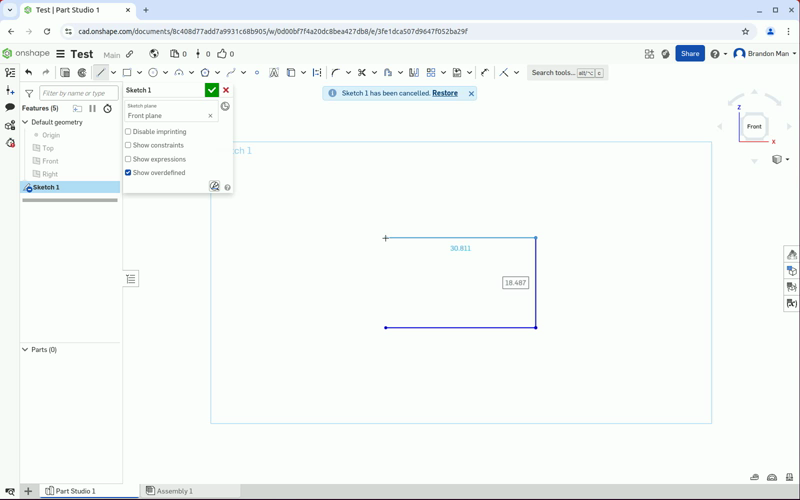
click(385, 237)
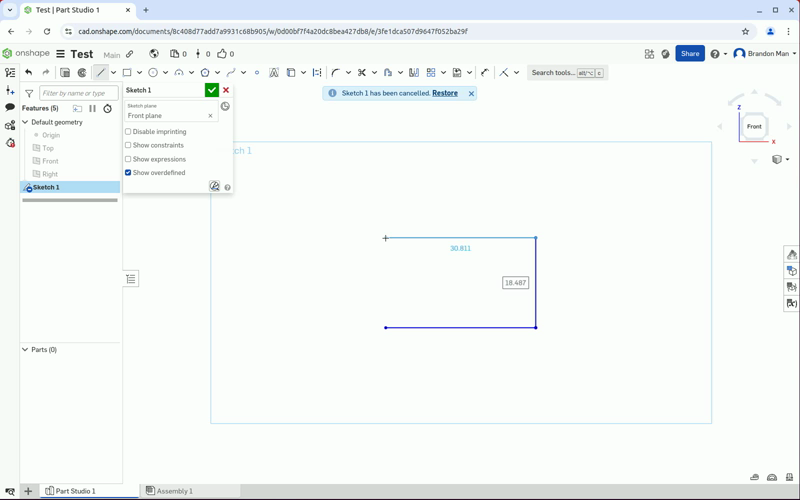
key_up(shift)
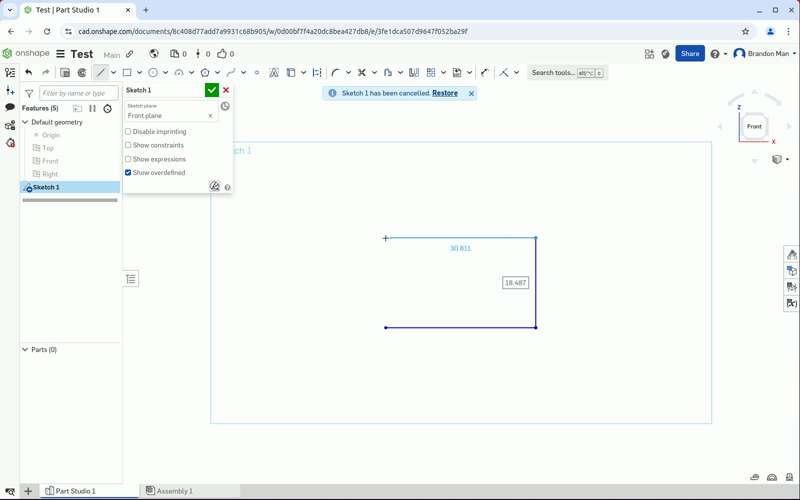
key_down(shift)
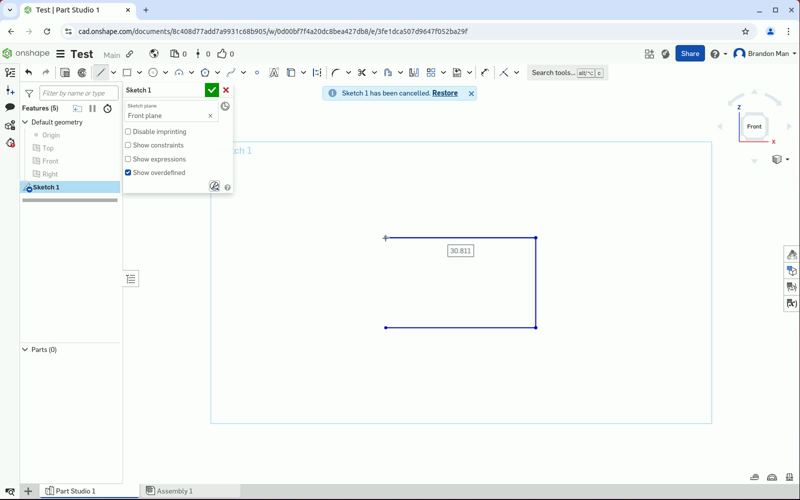
mouse_move(385, 327)
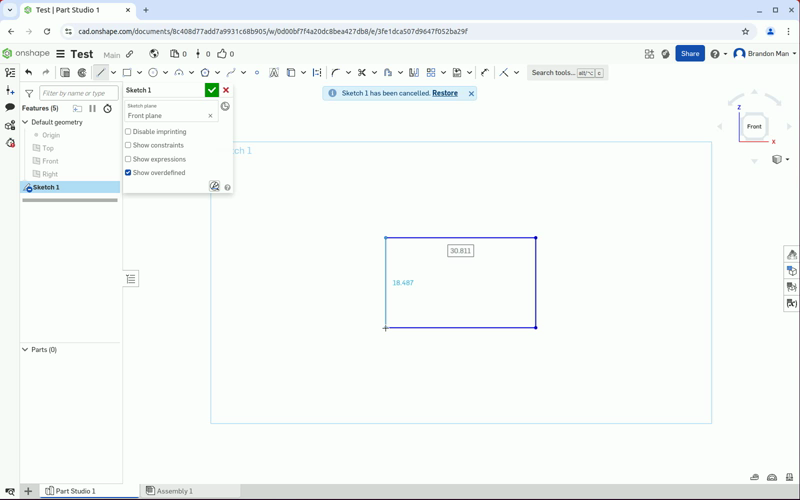
key_up(shift)
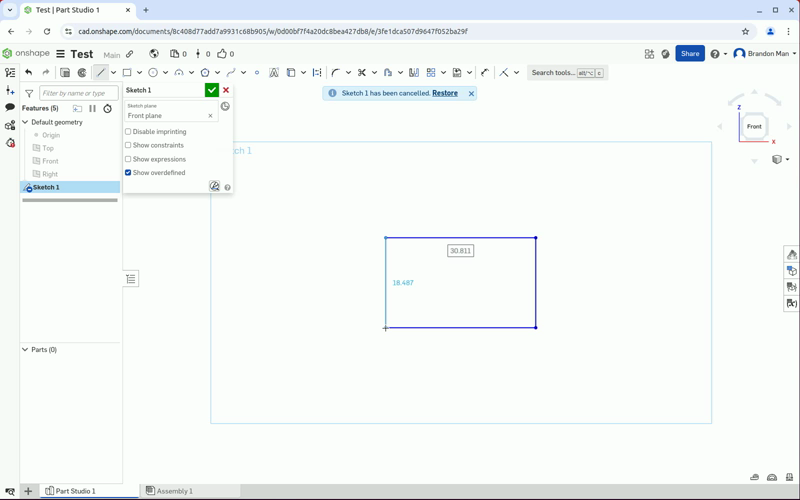
click(385, 327)
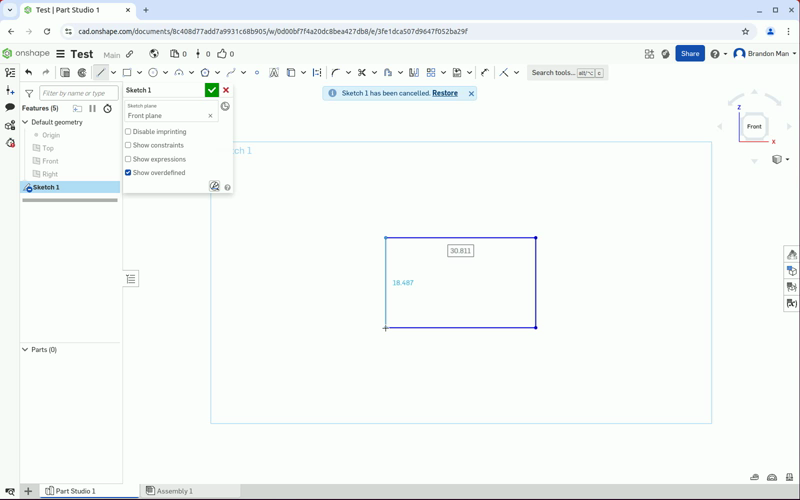
key(esc)
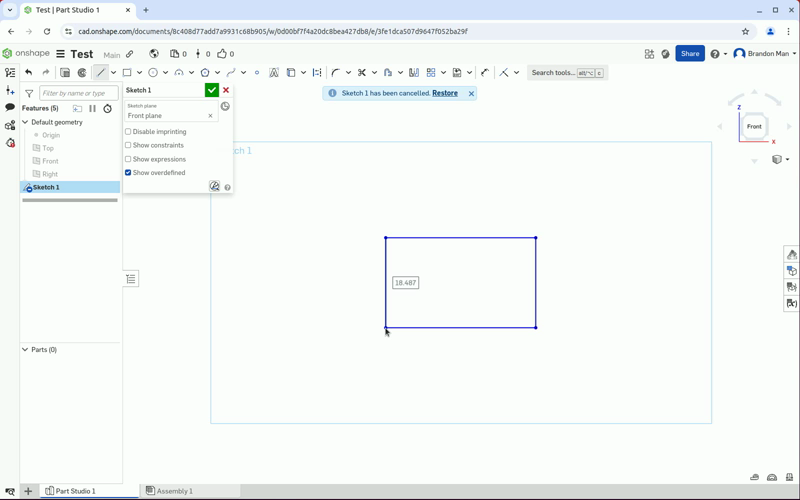
mouse_move(423, 257)
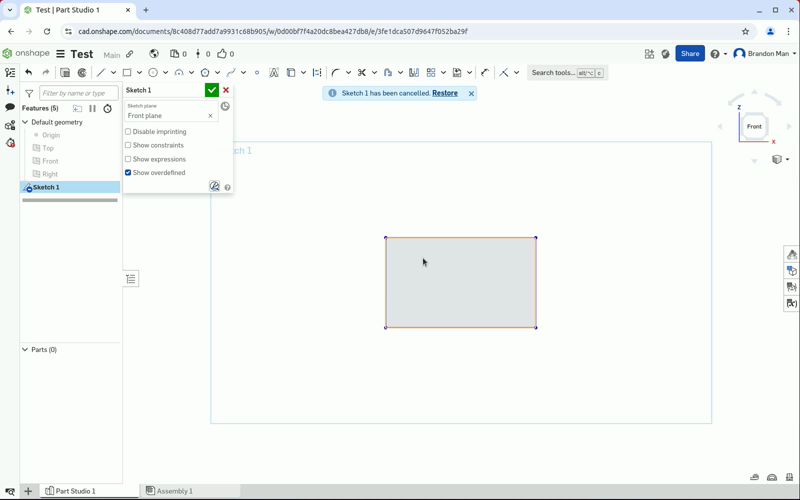
click(423, 257)
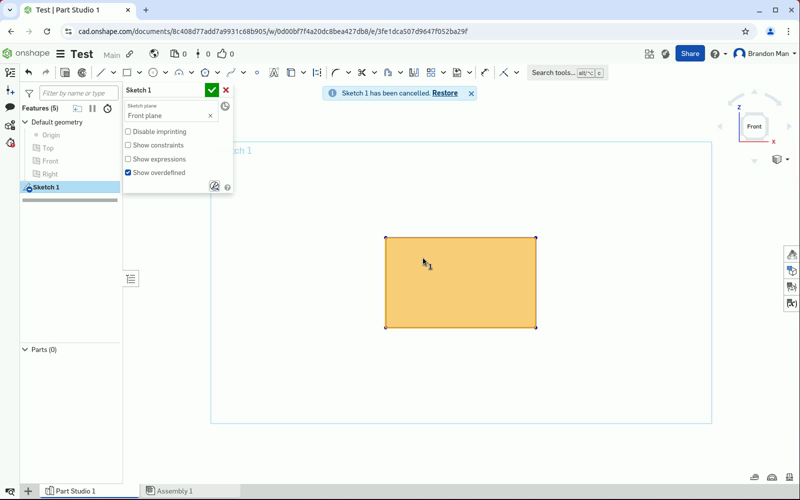
mouse_move(73, 352)
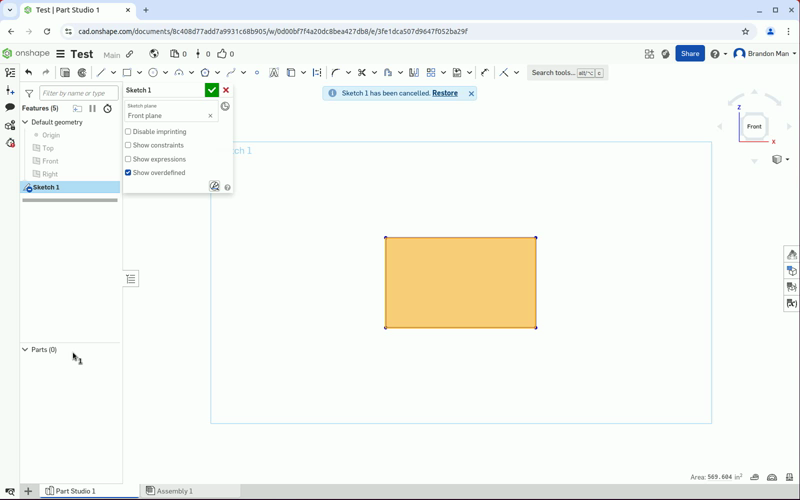
key(shift+y)
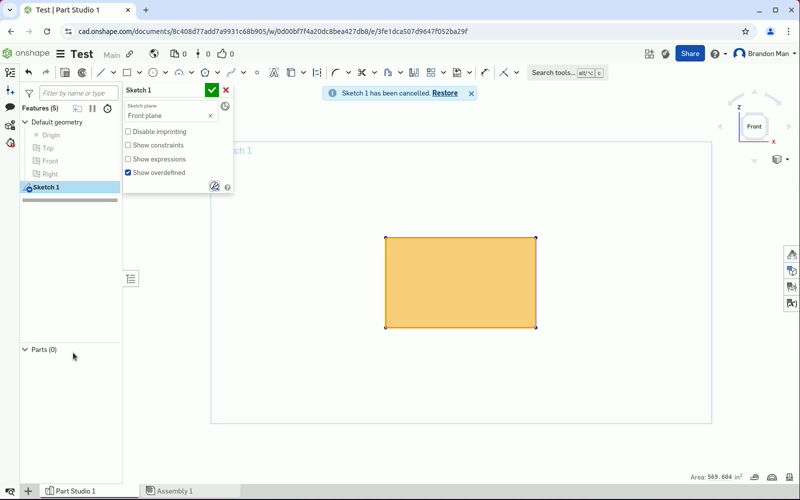
key(shift+e)
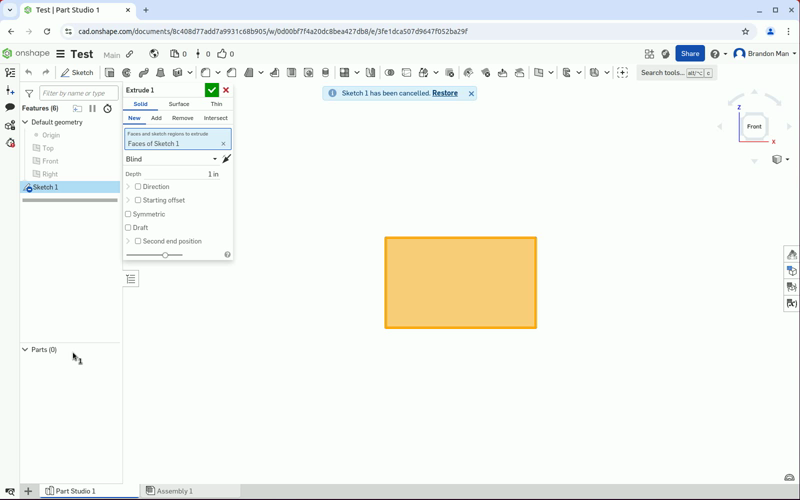
mouse_move(143, 106)
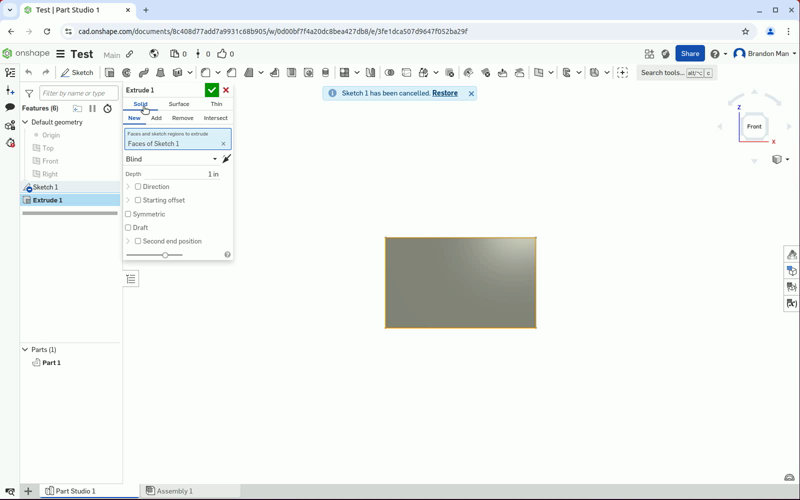
click(143, 106)
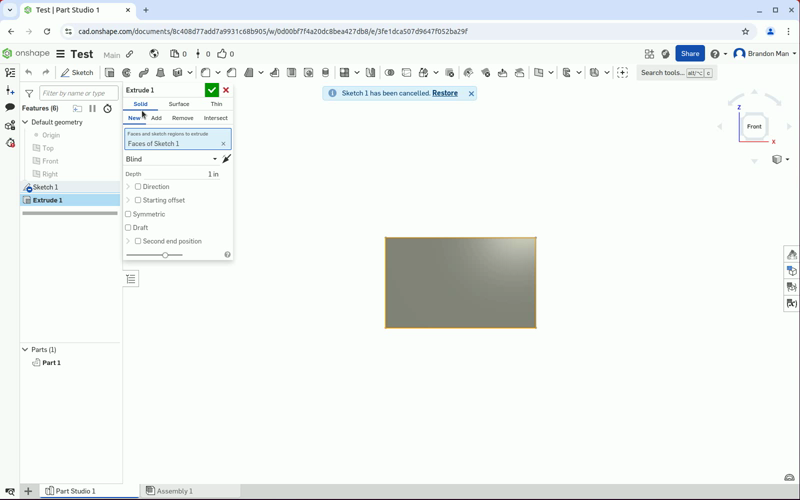
mouse_move(137, 120)
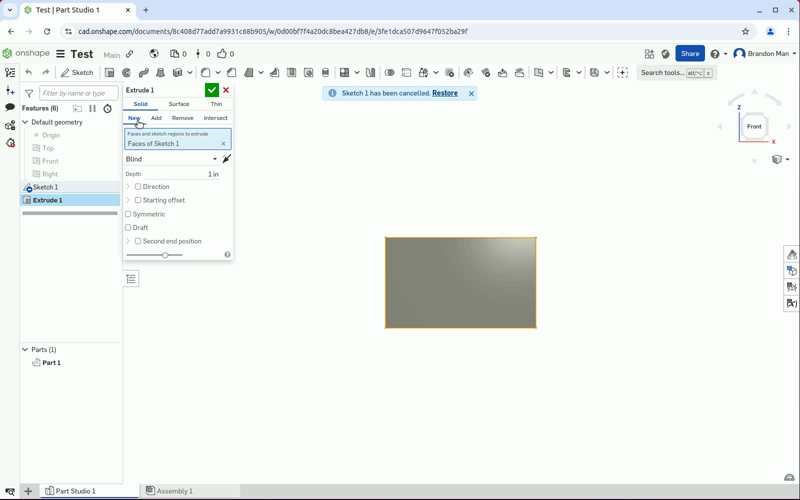
click(137, 120)
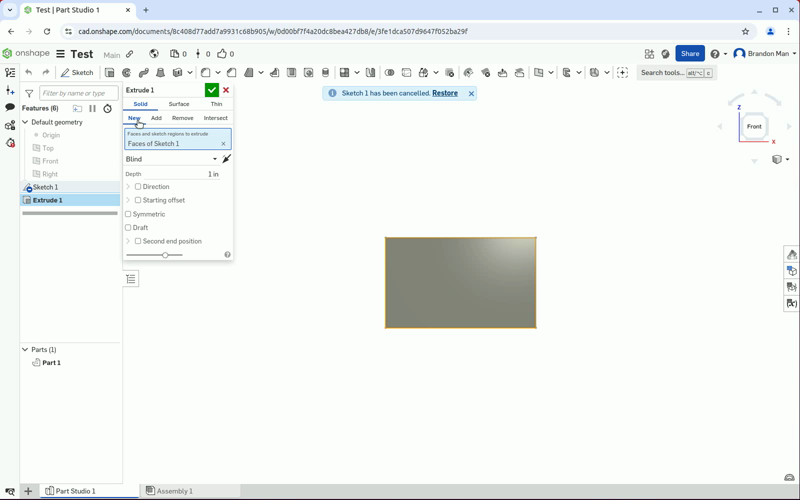
key(tab, 4)
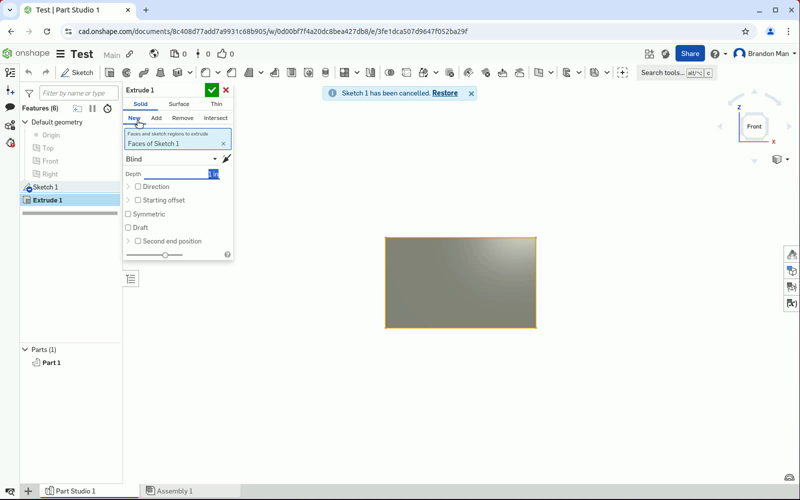
text(15.405)
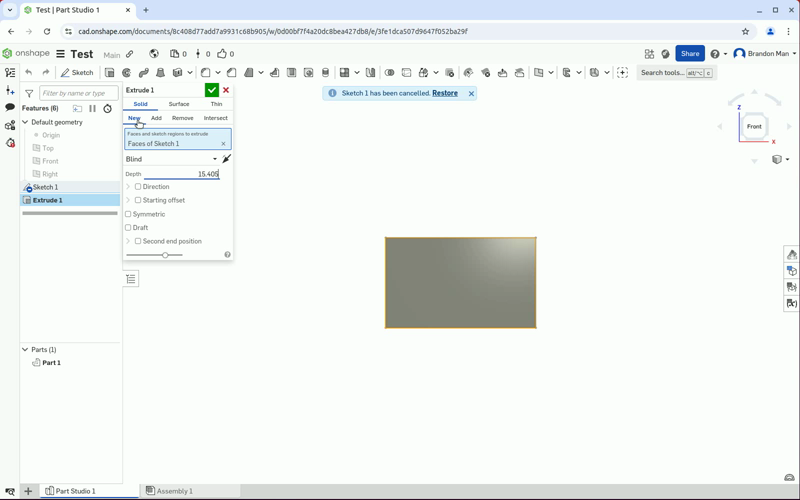
key(enter)
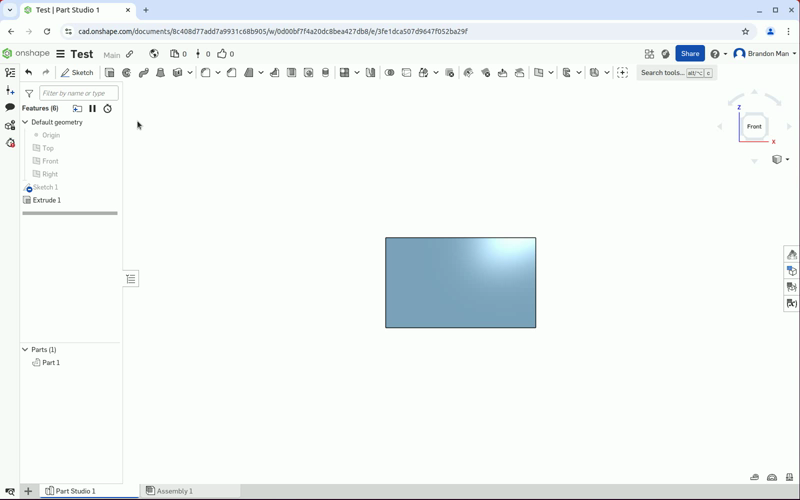
key(shift+h)
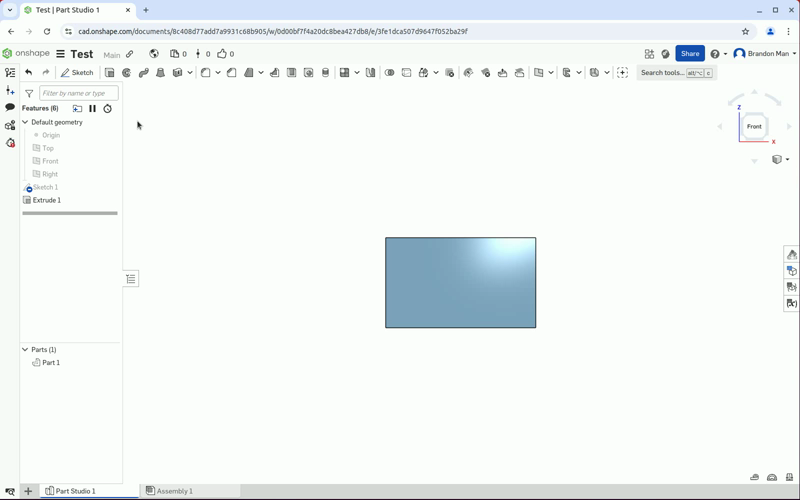
key(shift+h)
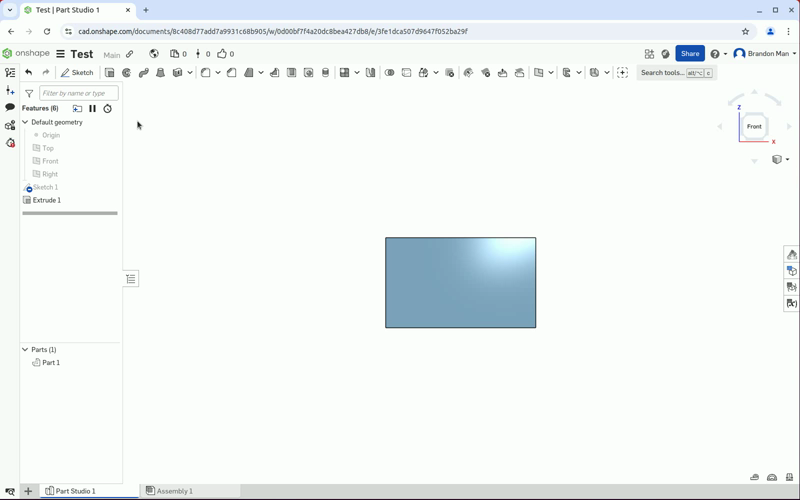
mouse_move(73, 189)
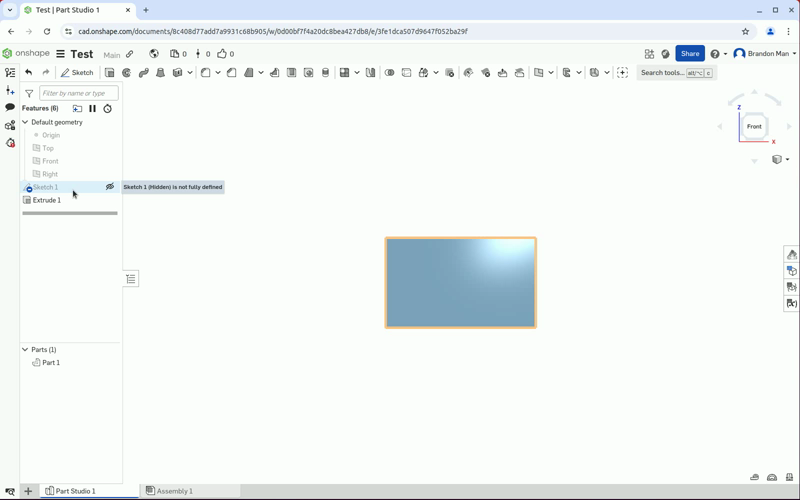
click(73, 189)
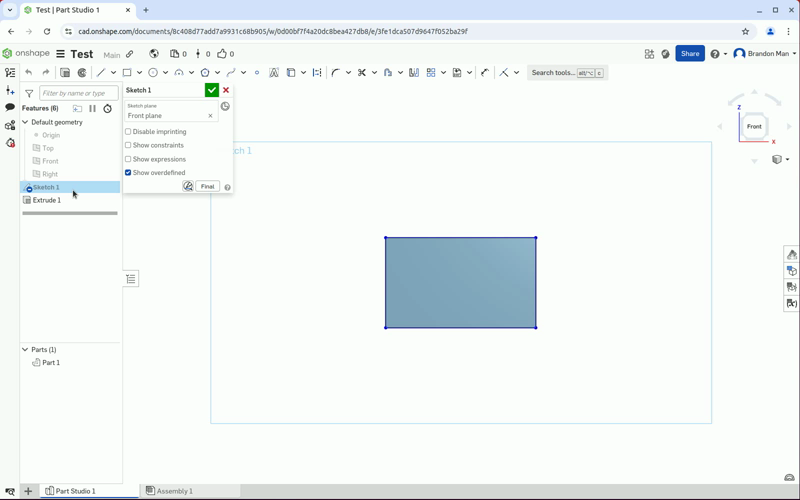
mouse_move(229, 92)
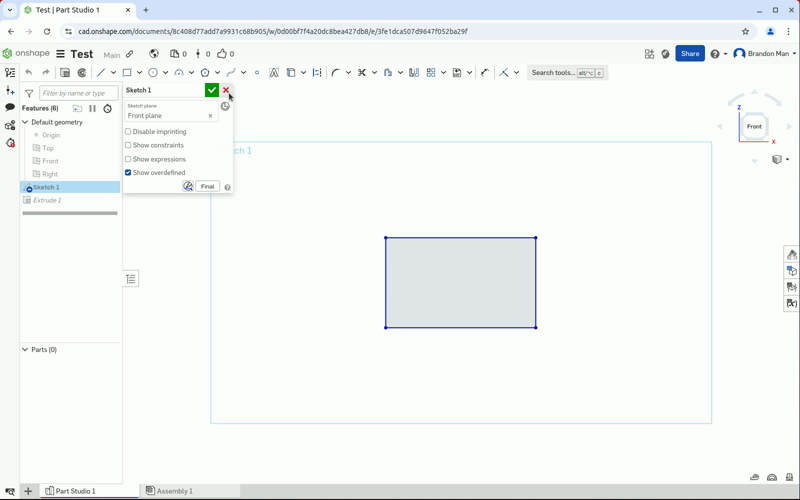
click(229, 92)
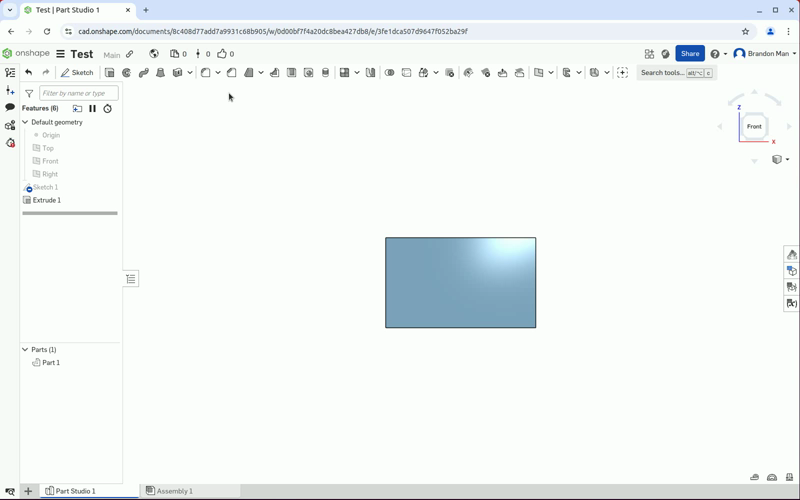
mouse_move(541, 75)
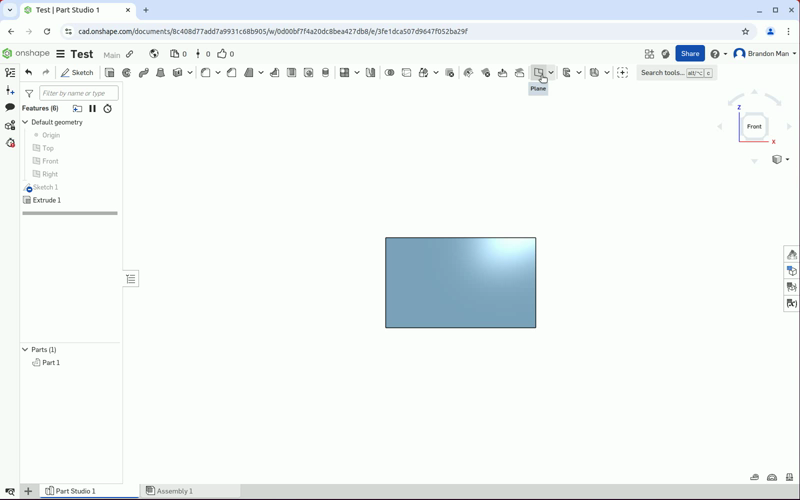
click(541, 75)
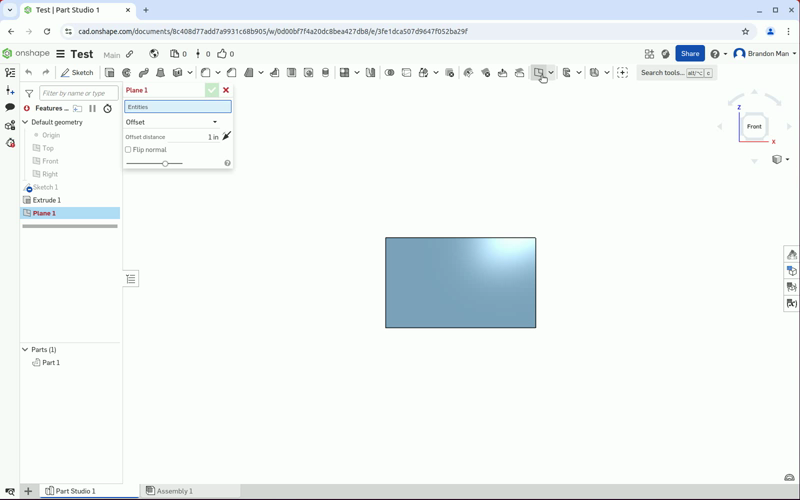
mouse_move(73, 163)
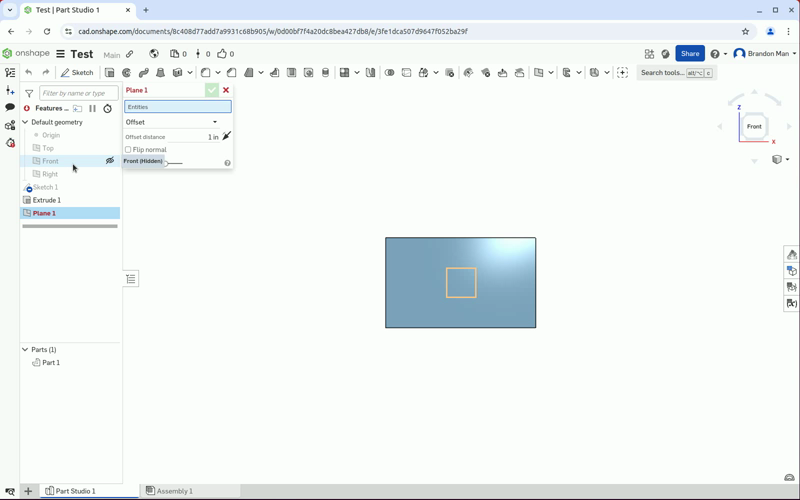
click(73, 163)
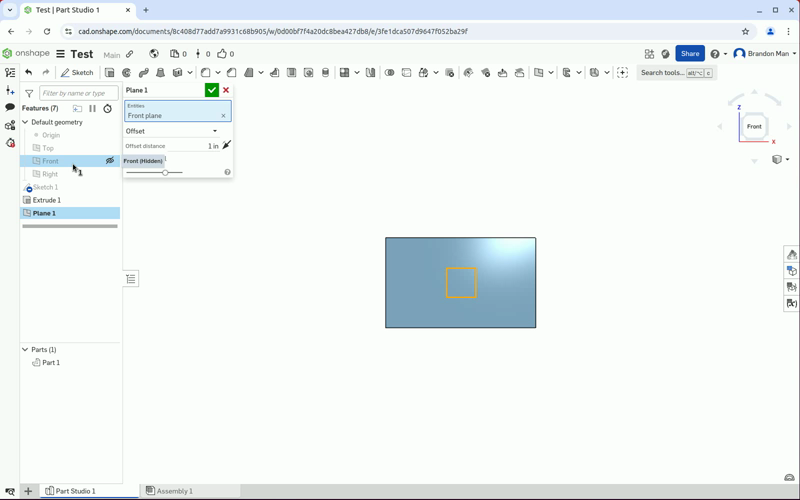
key(tab, 2)
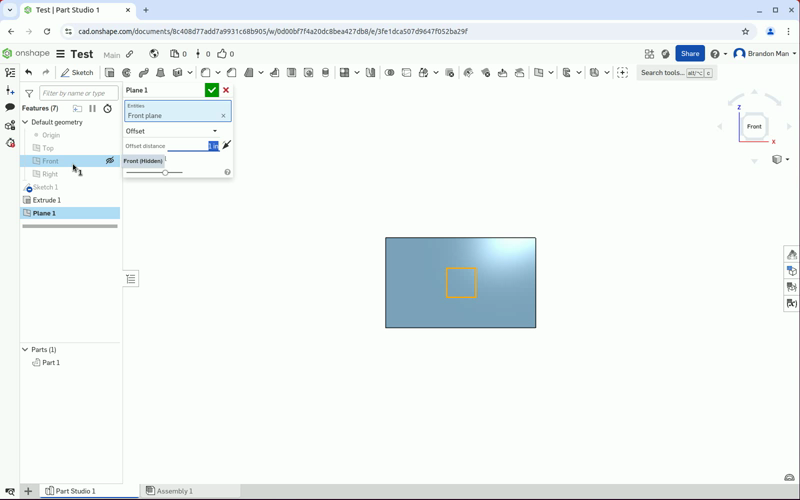
text(15.405)
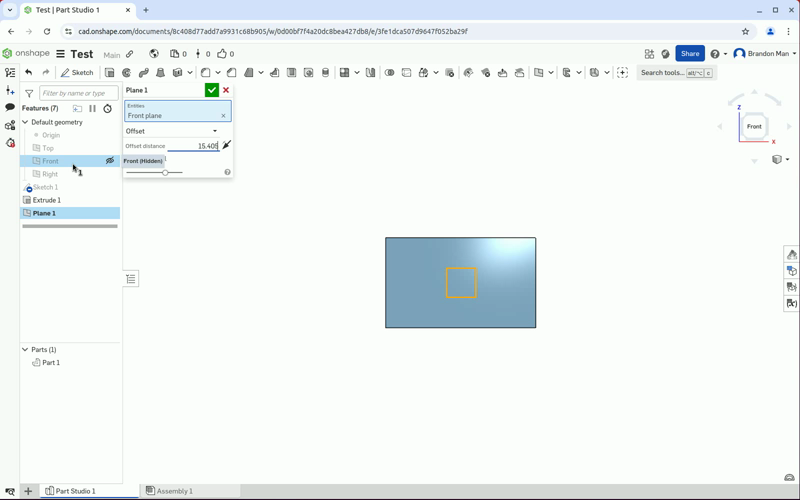
key(enter, 2)
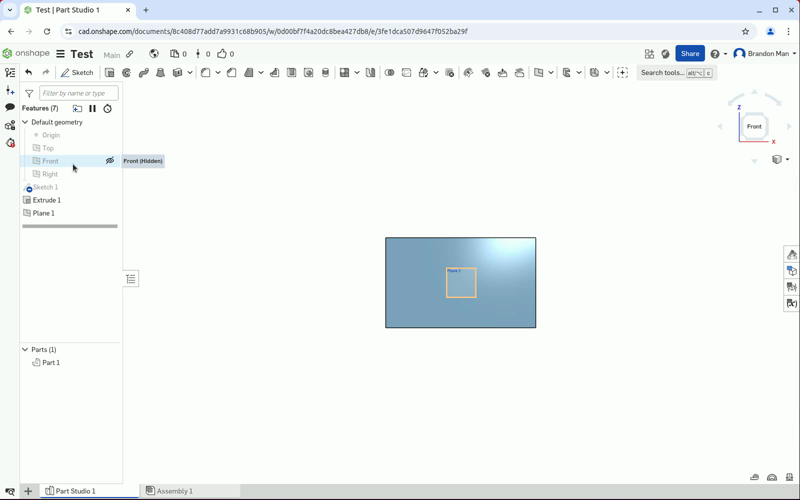
key(shift+s)
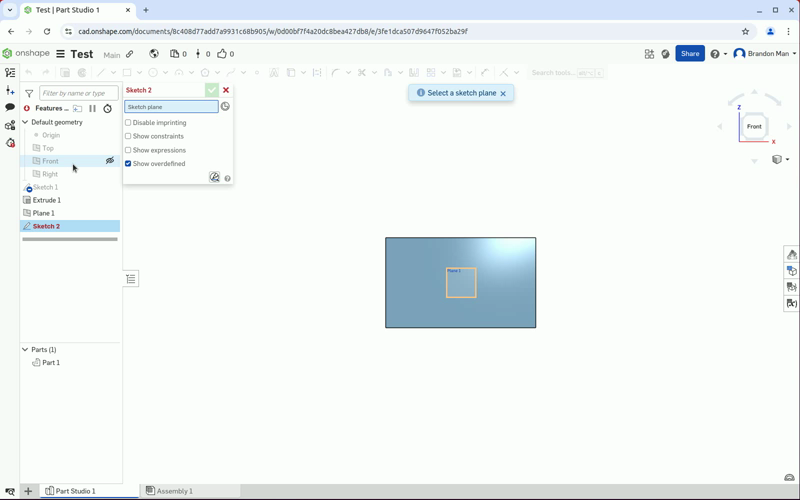
mouse_move(73, 215)
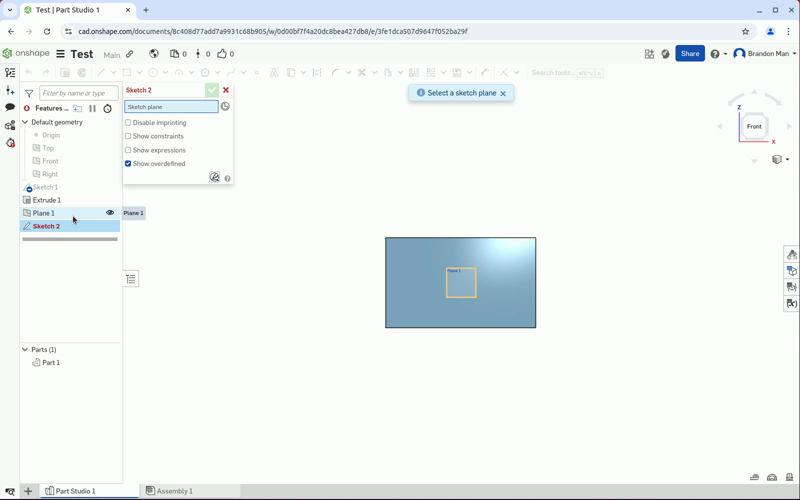
click(73, 215)
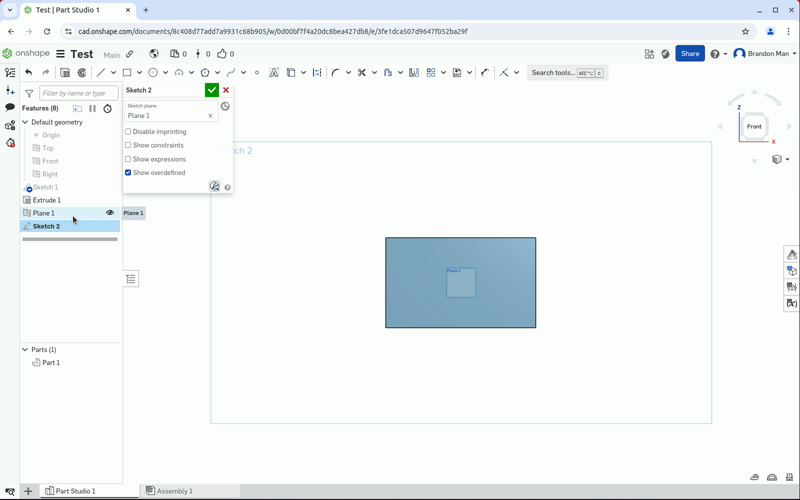
mouse_move(73, 352)
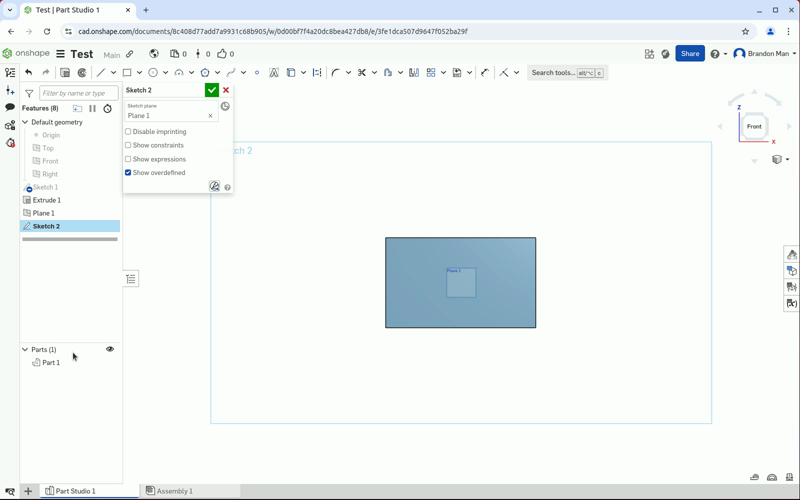
key(y)
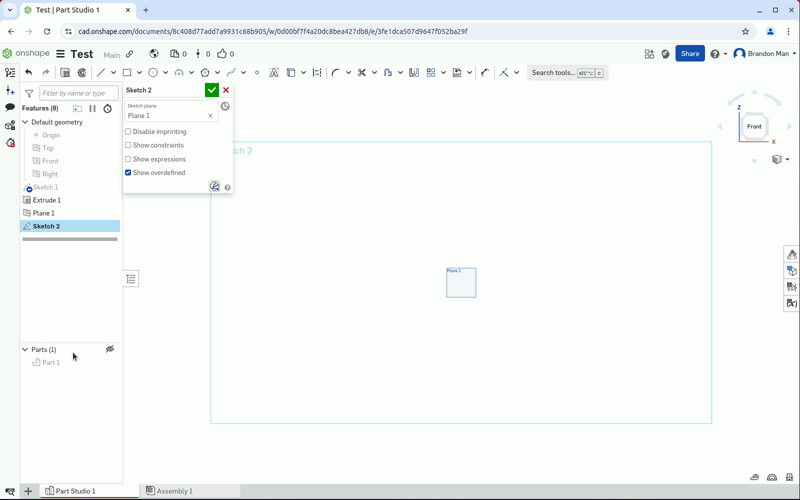
key(c)
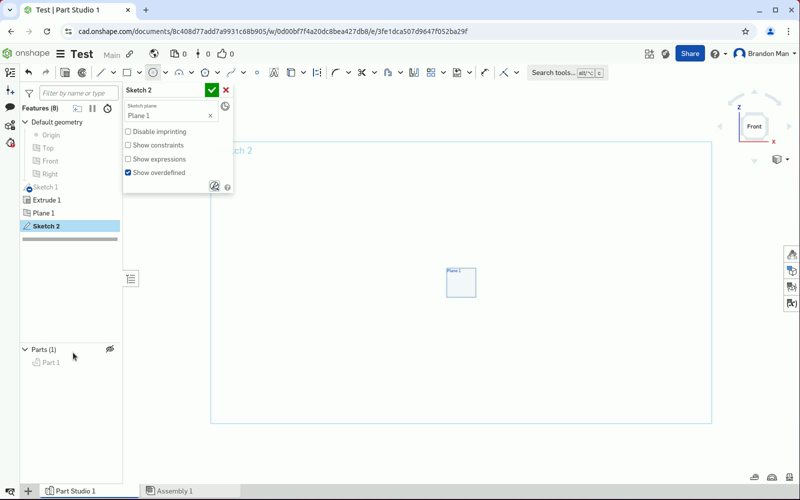
key_down(shift)
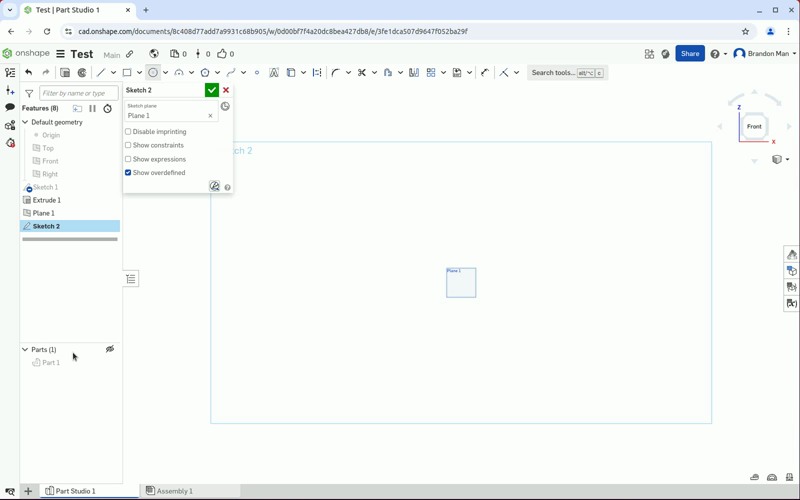
mouse_move(461, 282)
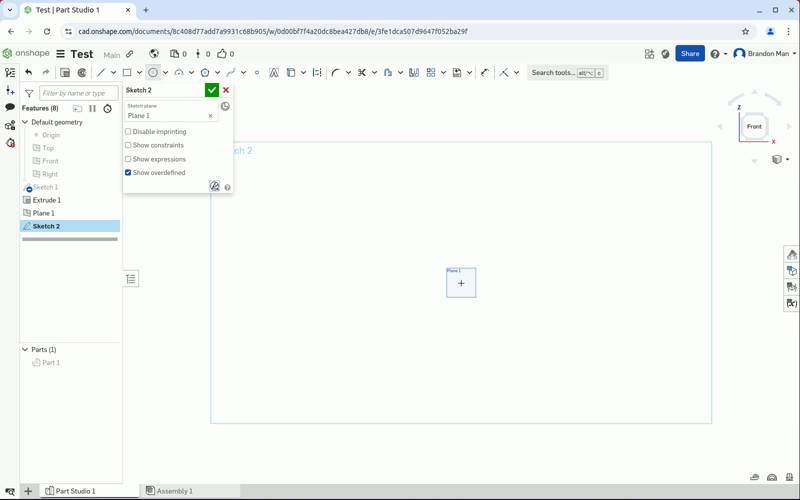
click(461, 282)
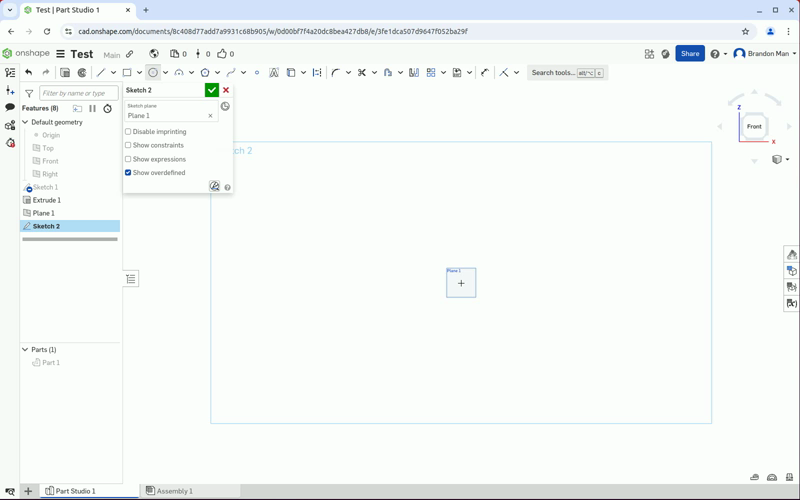
key_up(shift)
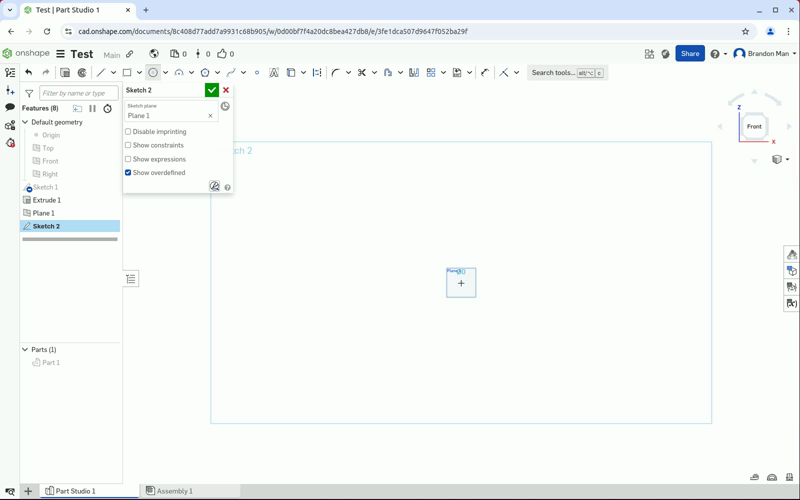
mouse_move(477, 282)
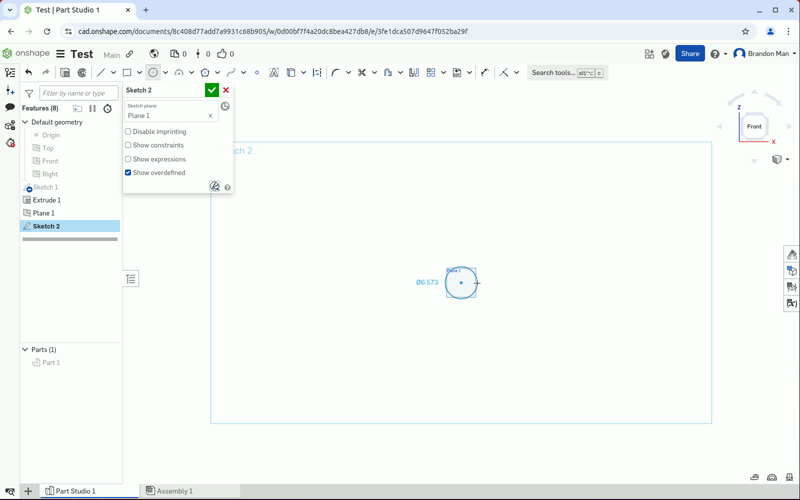
click(477, 282)
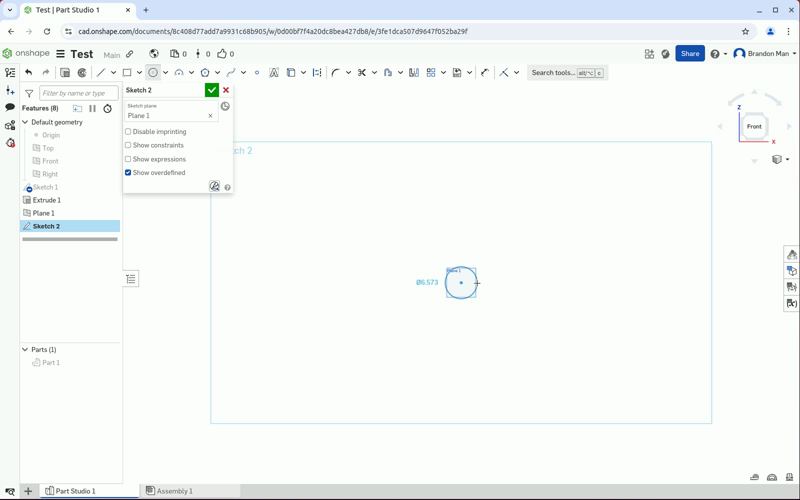
key(esc)
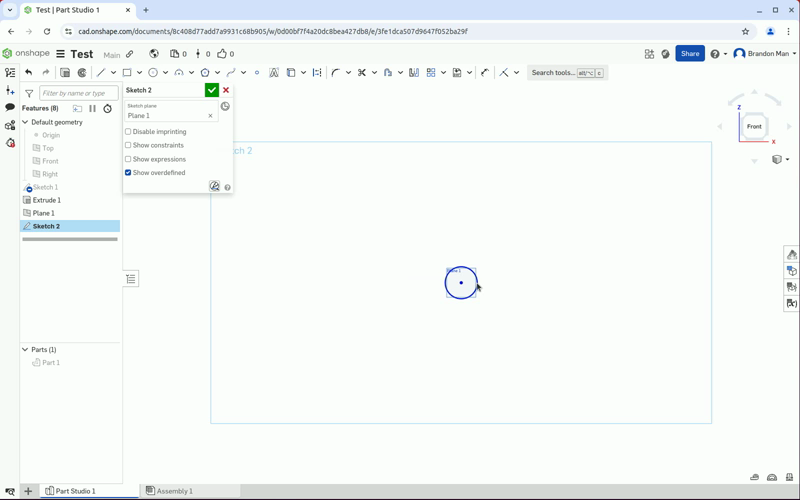
mouse_move(464, 285)
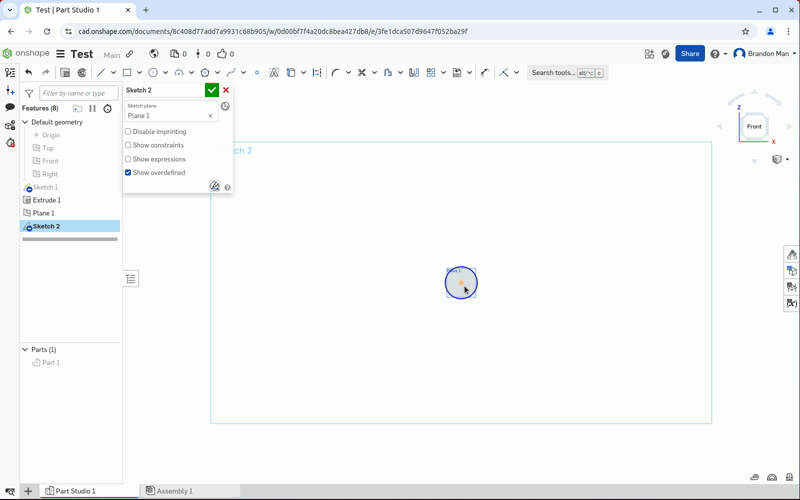
scroll(6)
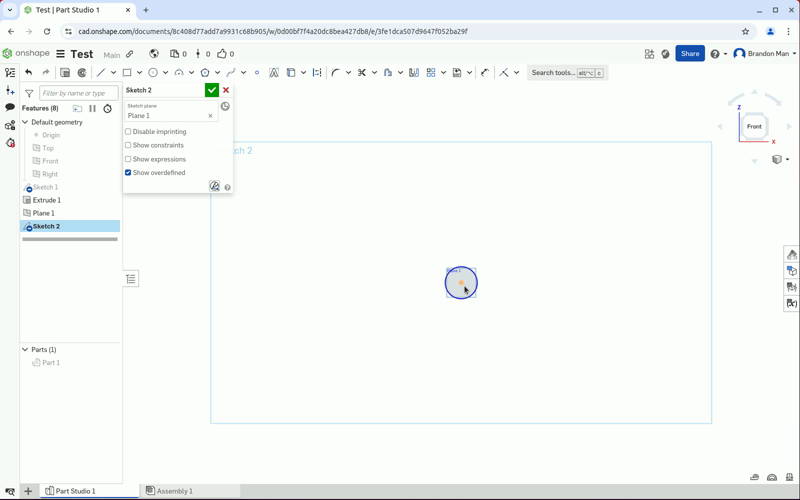
scroll(6)
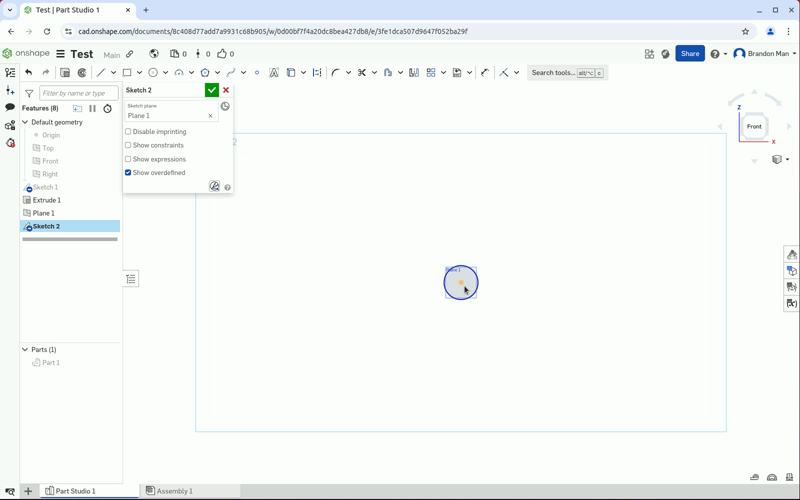
scroll(6)
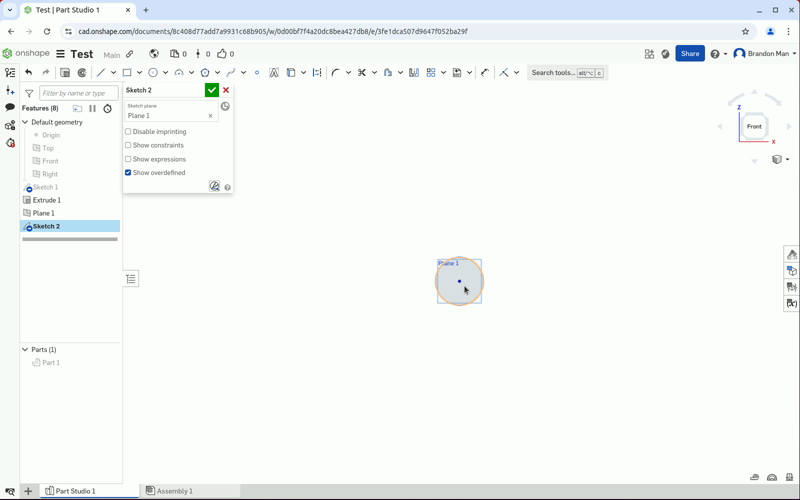
scroll(6)
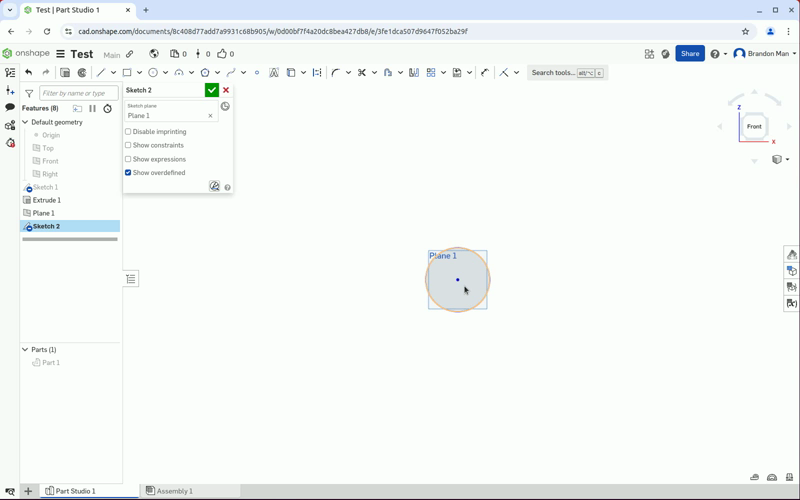
scroll(6)
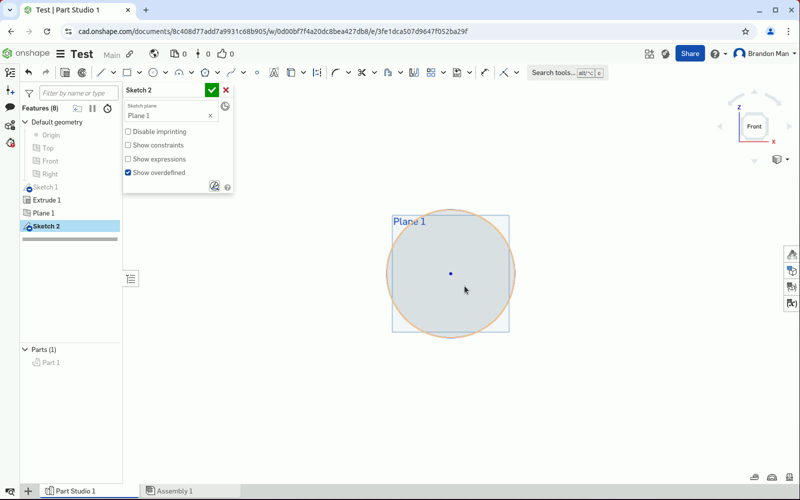
scroll(6)
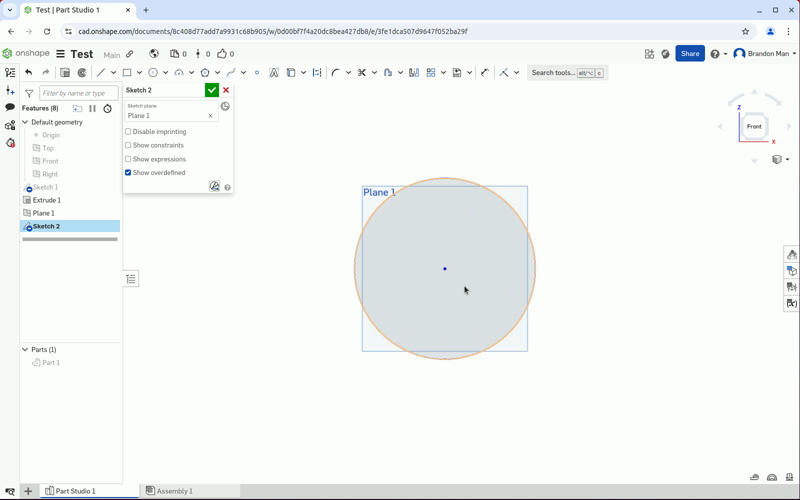
scroll(6)
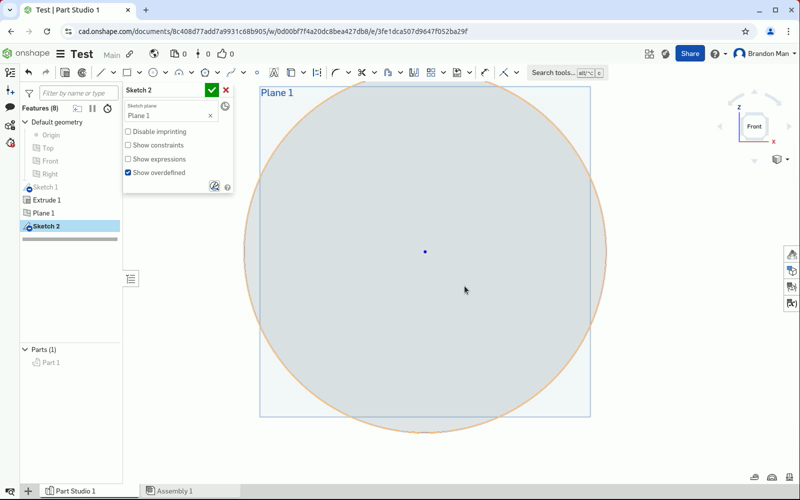
click(464, 285)
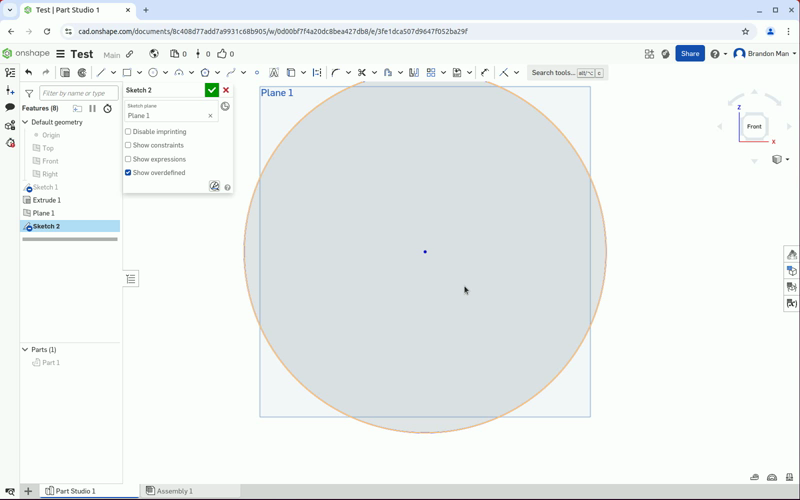
scroll(-6)
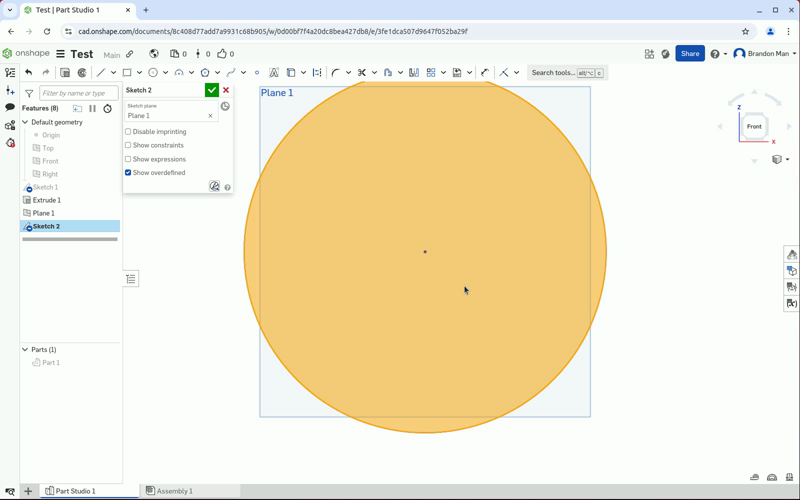
scroll(-6)
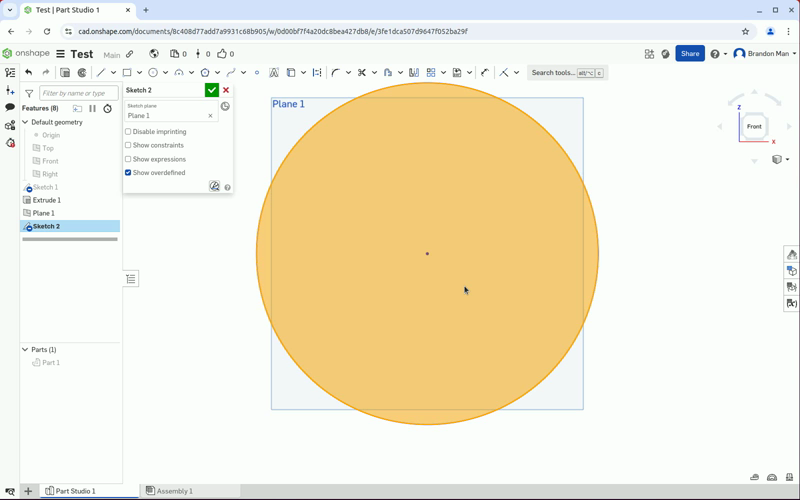
scroll(-6)
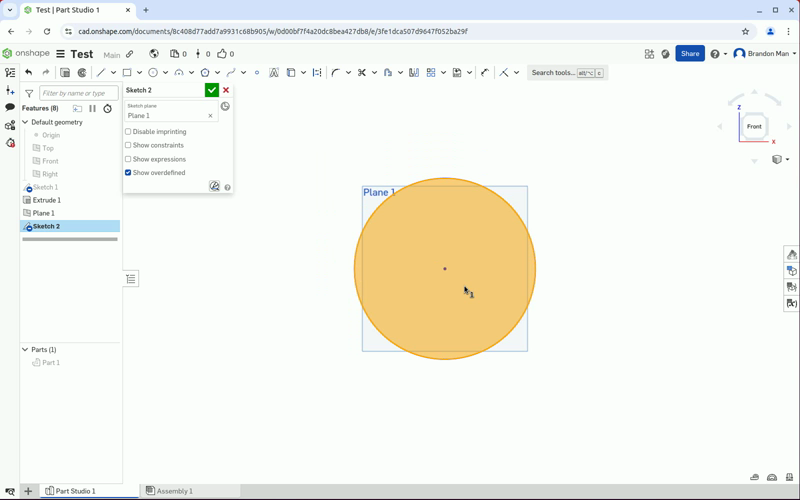
scroll(-6)
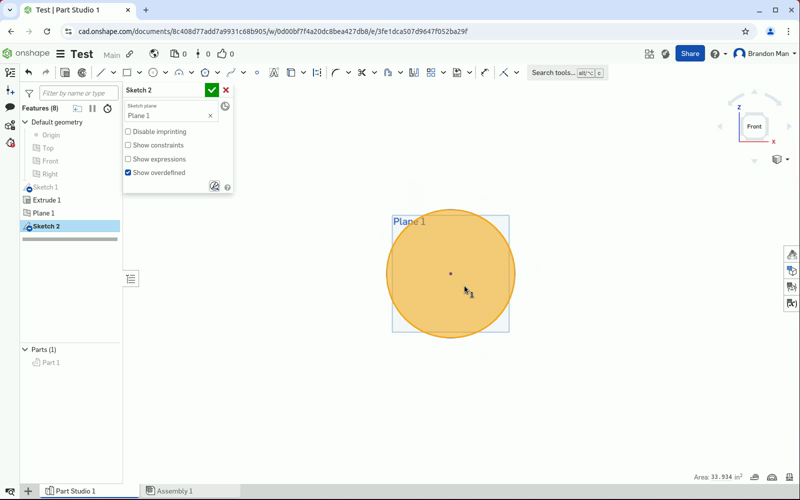
scroll(-6)
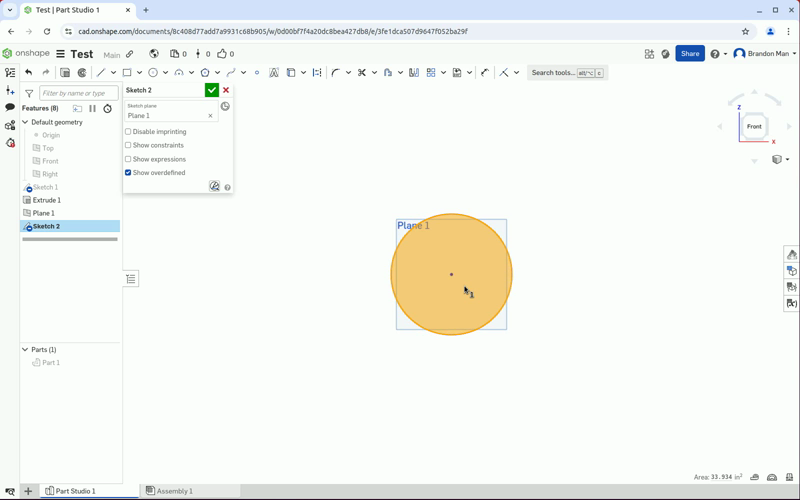
scroll(-6)
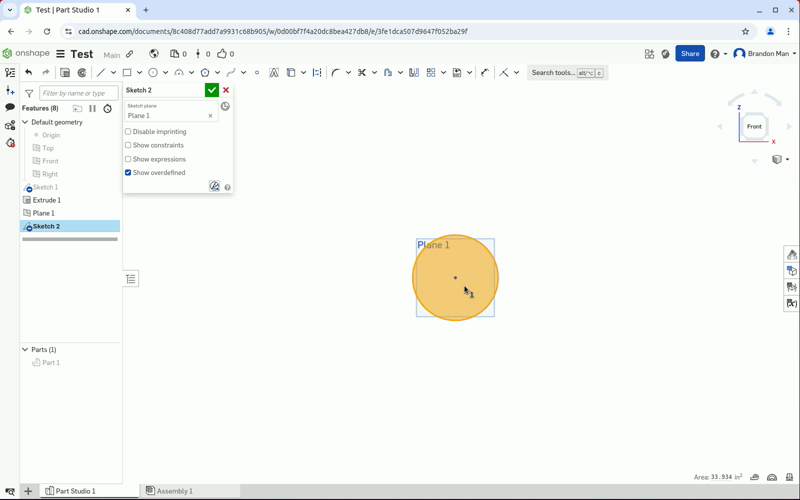
scroll(-6)
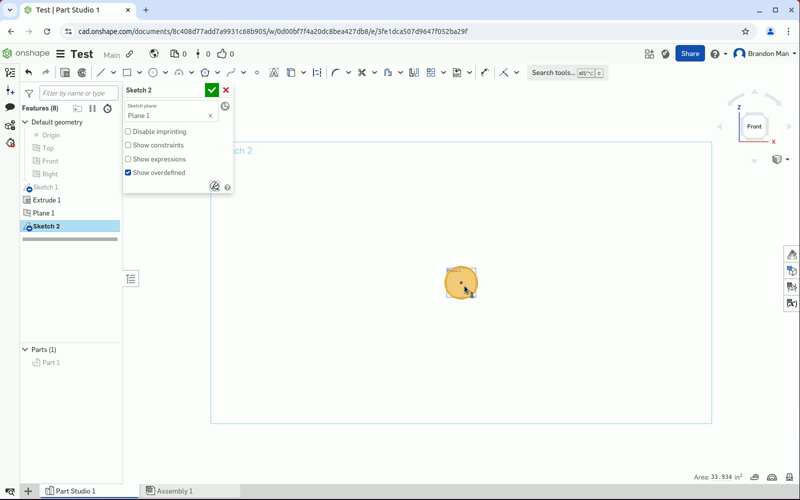
mouse_move(73, 352)
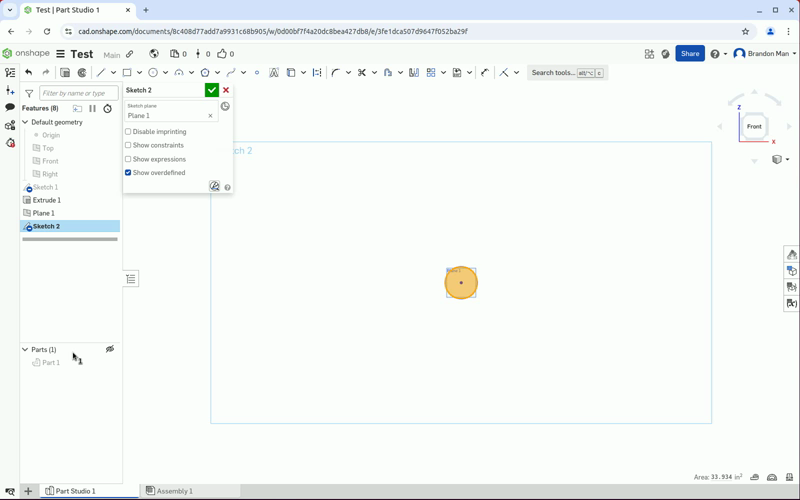
key(shift+y)
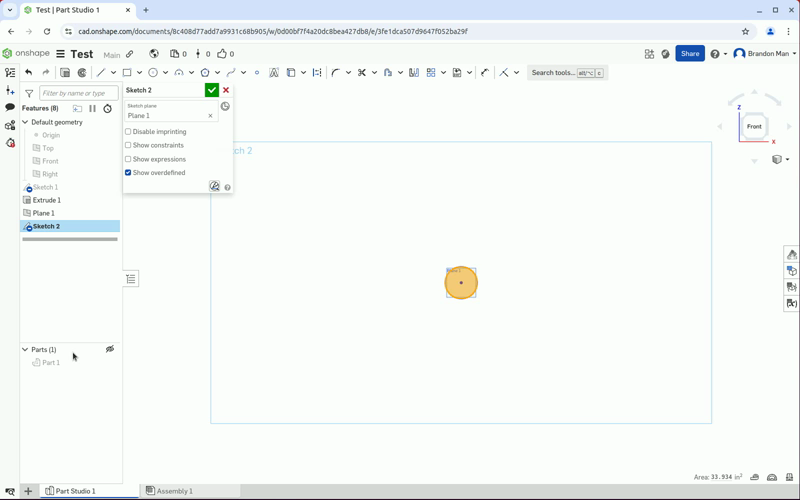
key(shift+e)
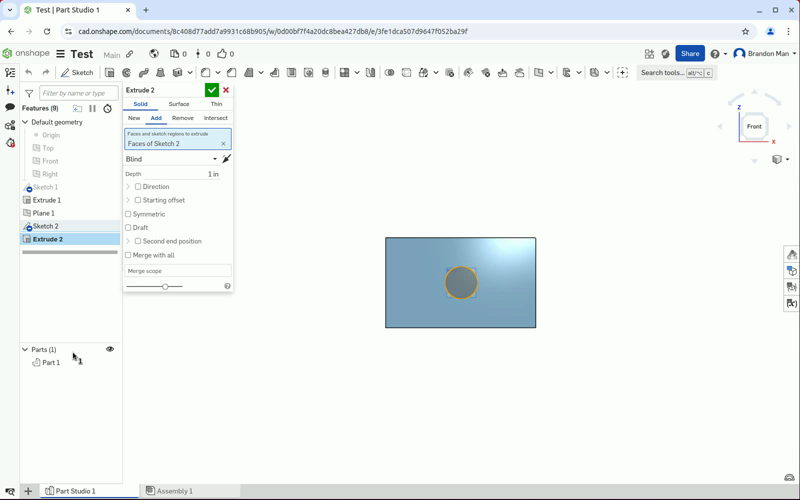
mouse_move(143, 106)
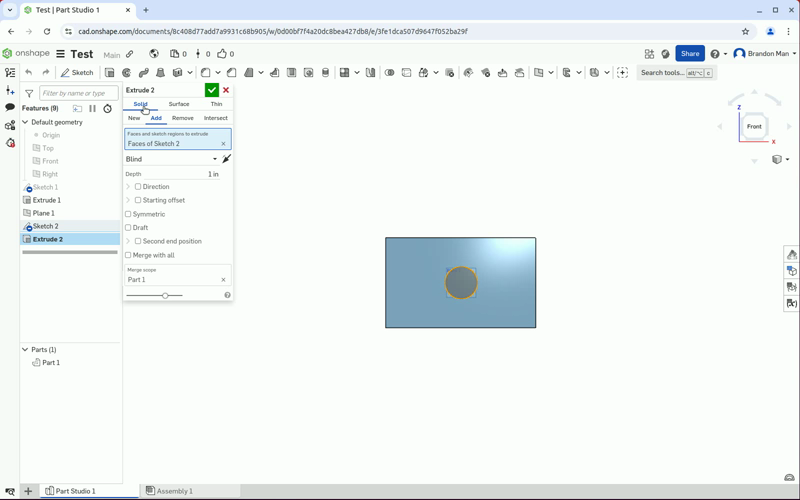
click(143, 106)
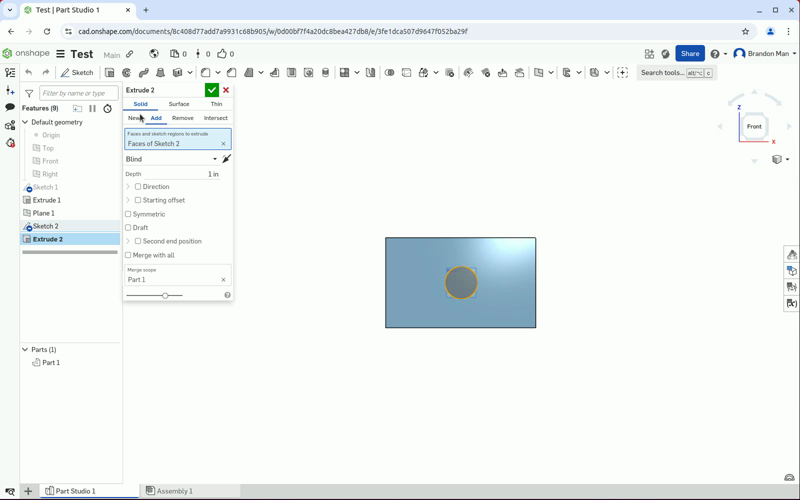
mouse_move(137, 120)
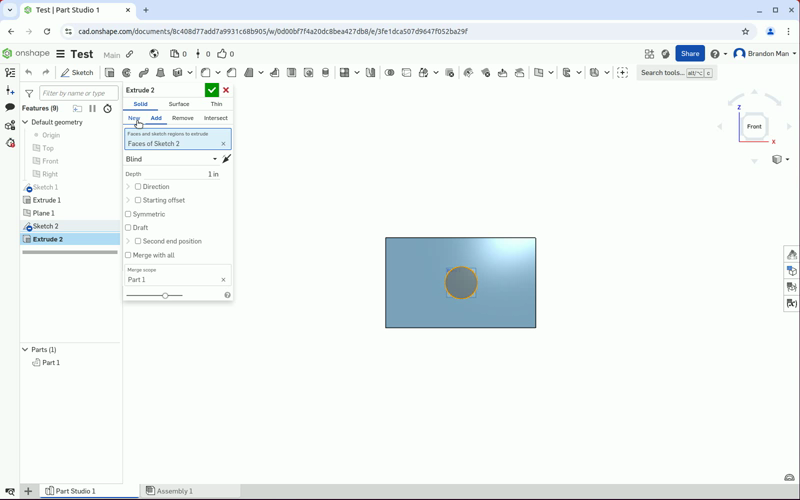
click(137, 120)
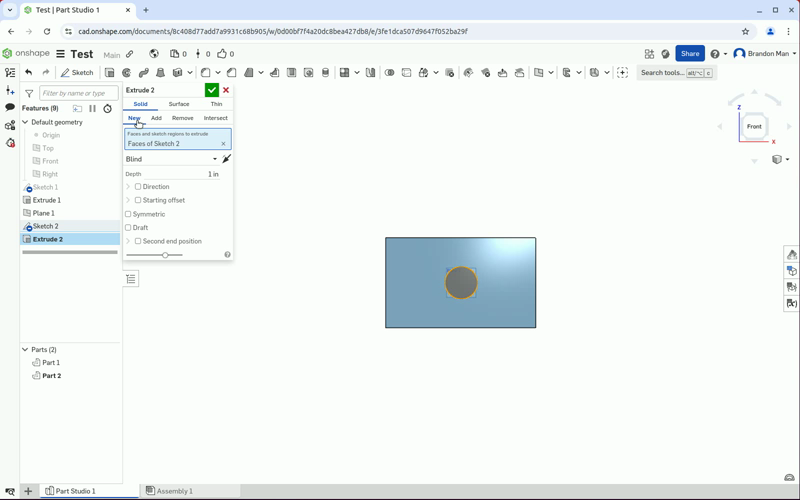
key(tab, 4)
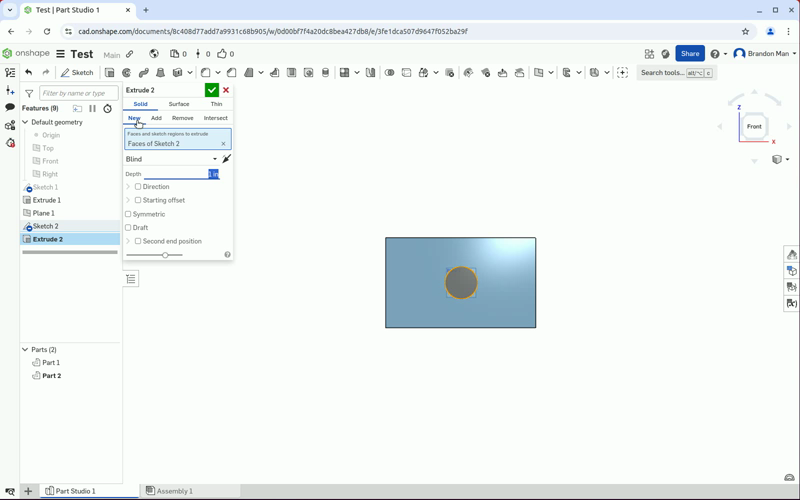
text(7.703)
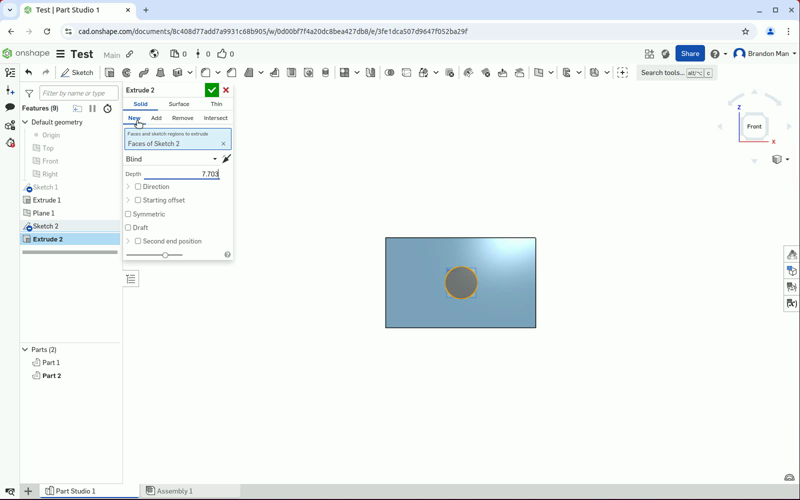
key(enter)
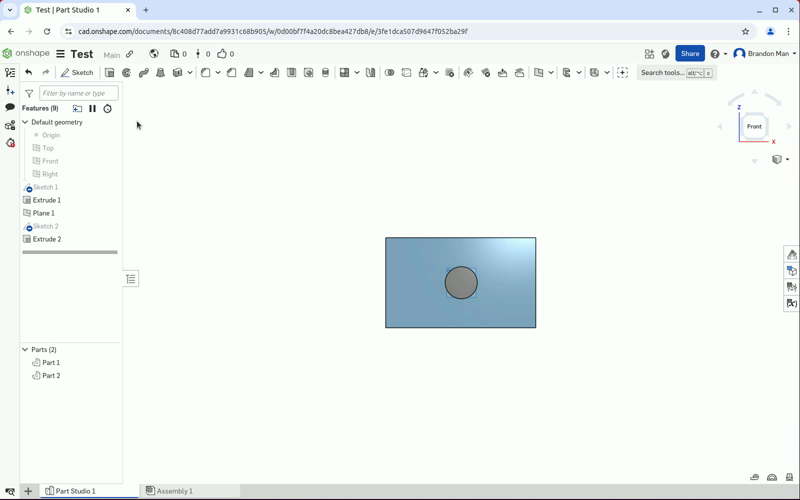
key(shift+h)
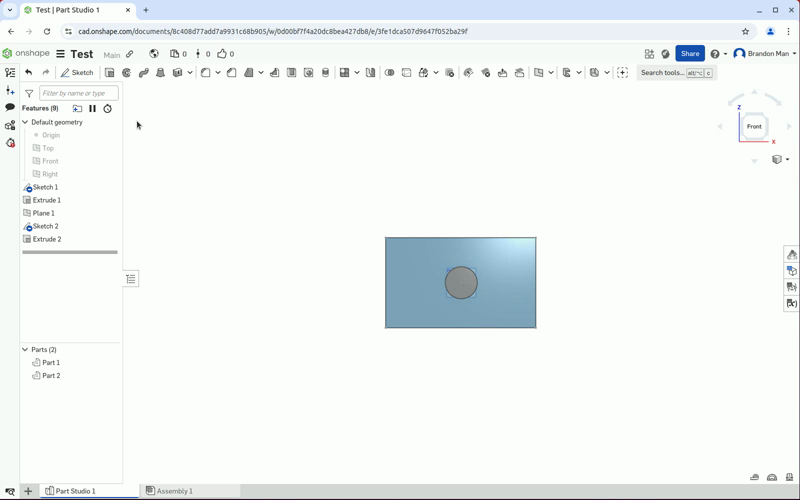
key(shift+h)
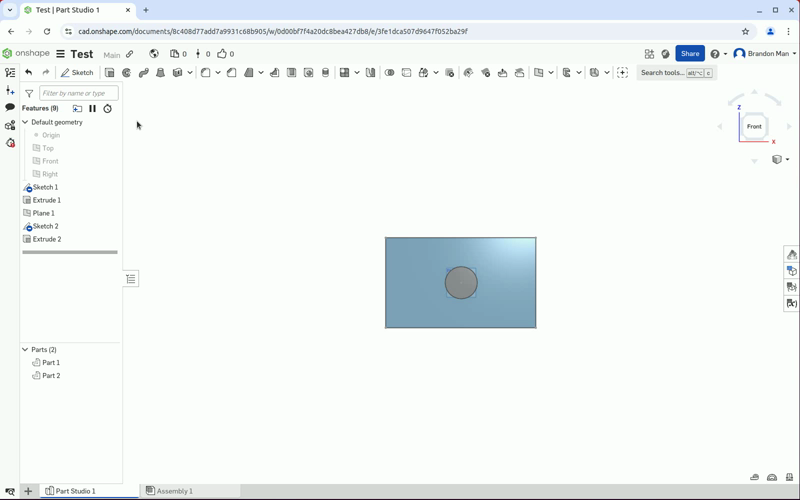
key(shift+7)
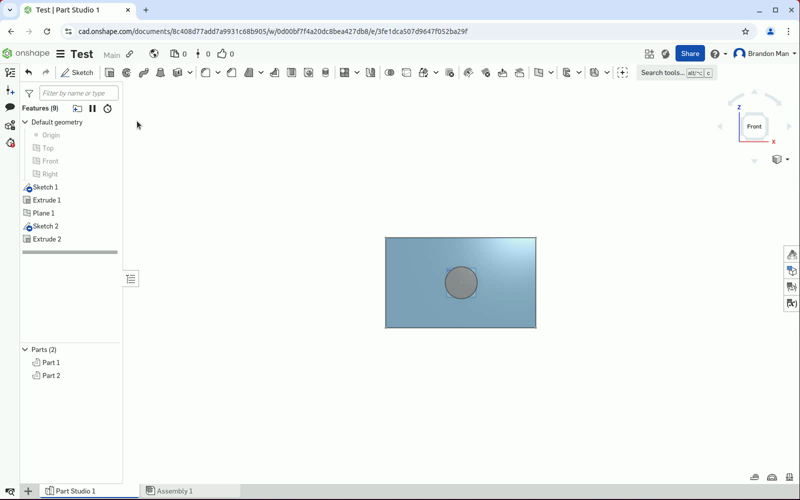
key(left, 2)
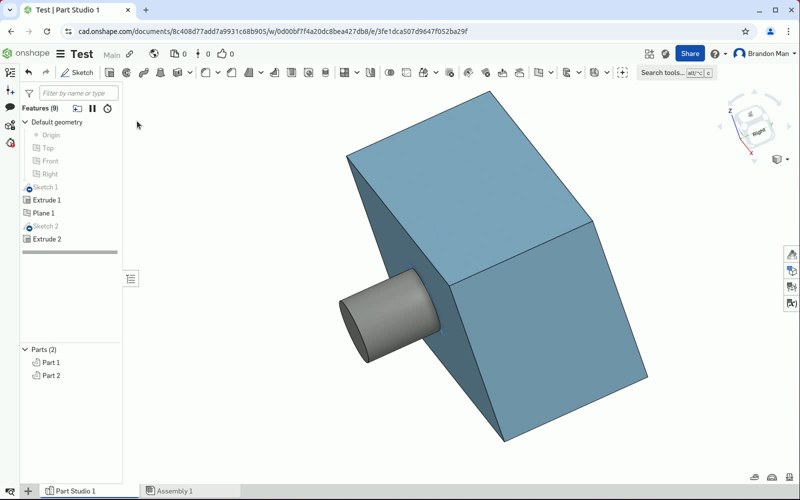
key(down, 2)
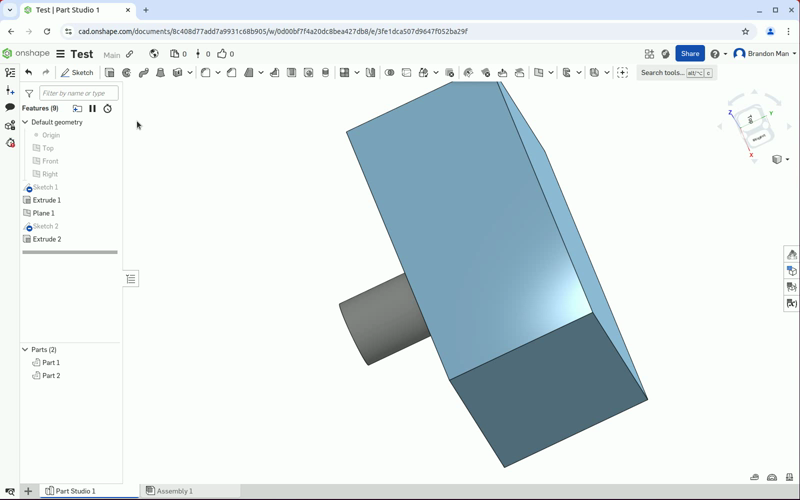
key(up, 2)
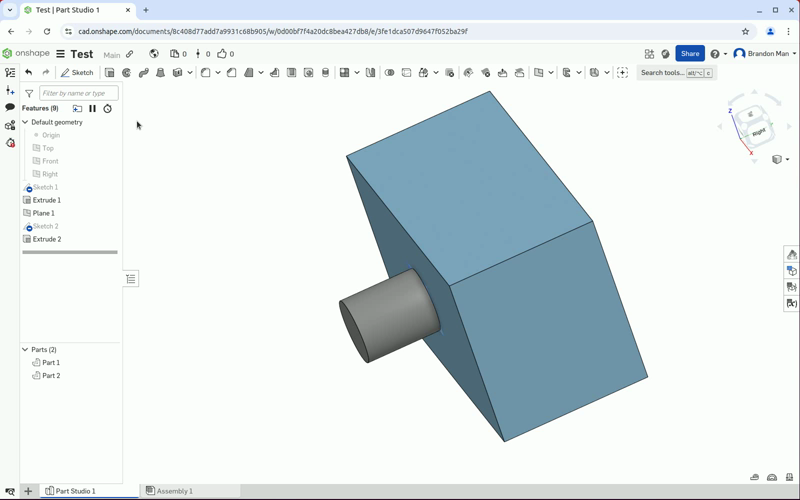
key(right, 2)
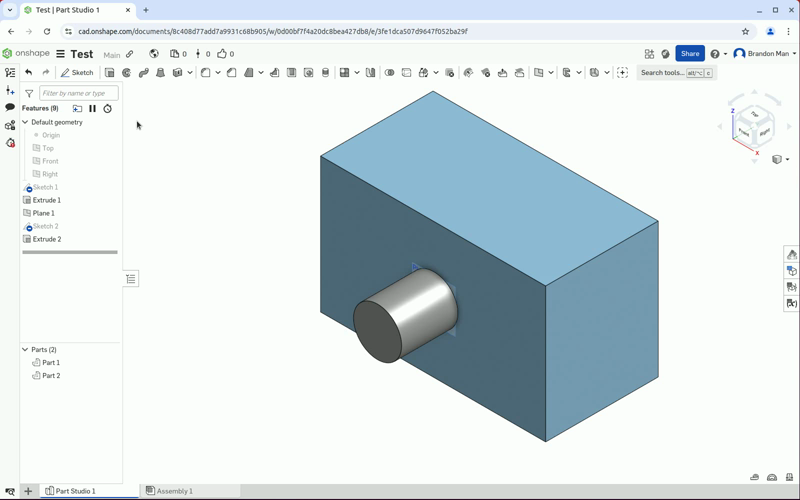
mouse_move(73, 189)
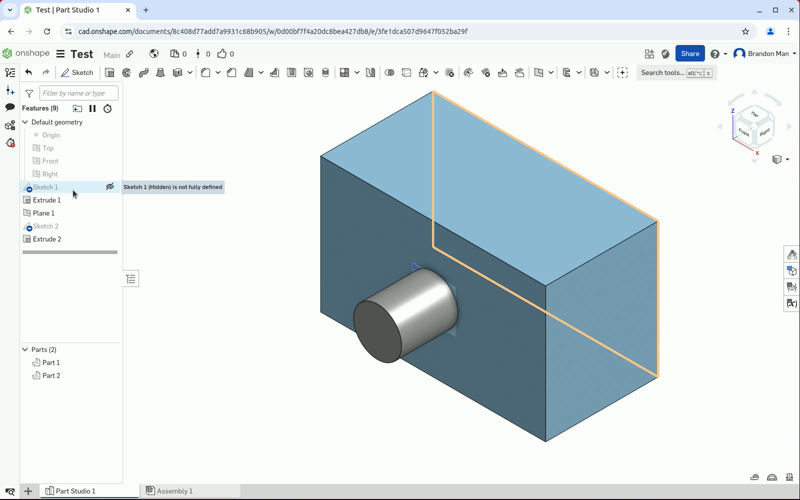
click(73, 189)